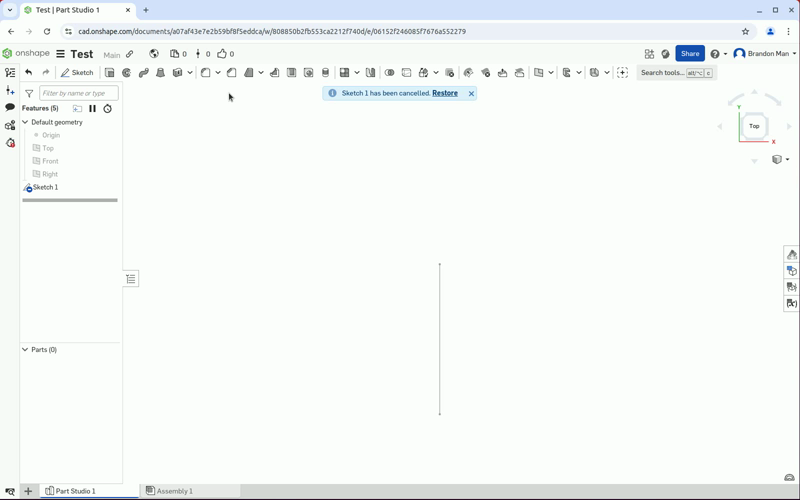
key(shift+h)
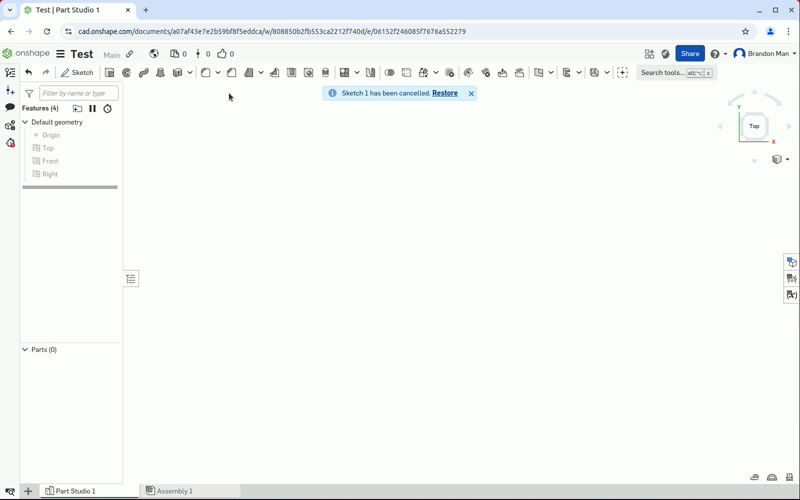
mouse_move(73, 352)
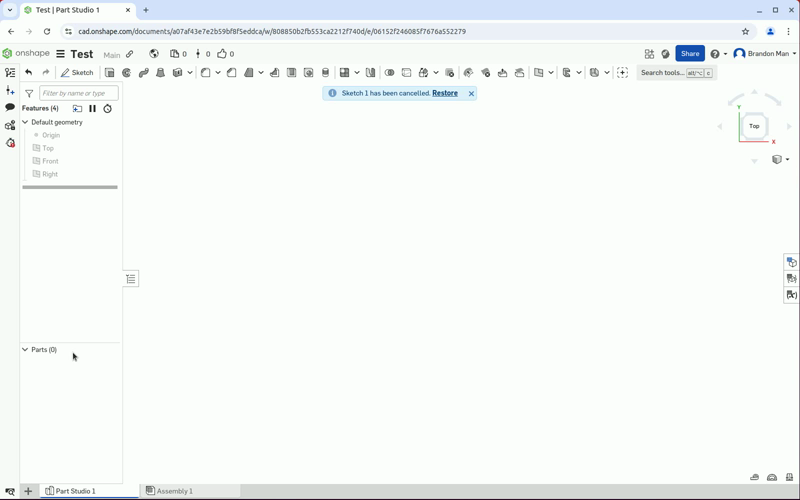
key(y)
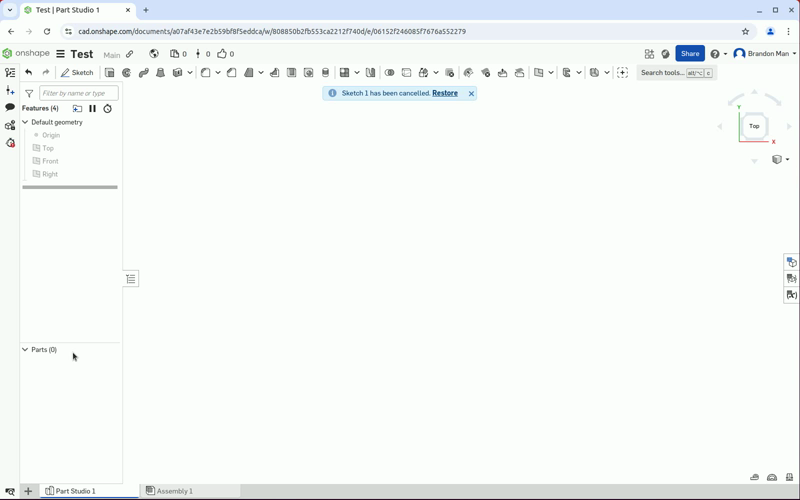
key(shift+p)
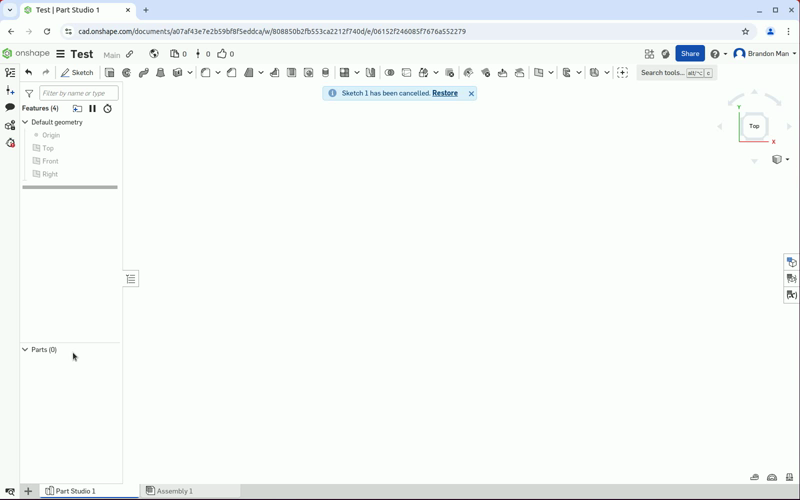
key(space)
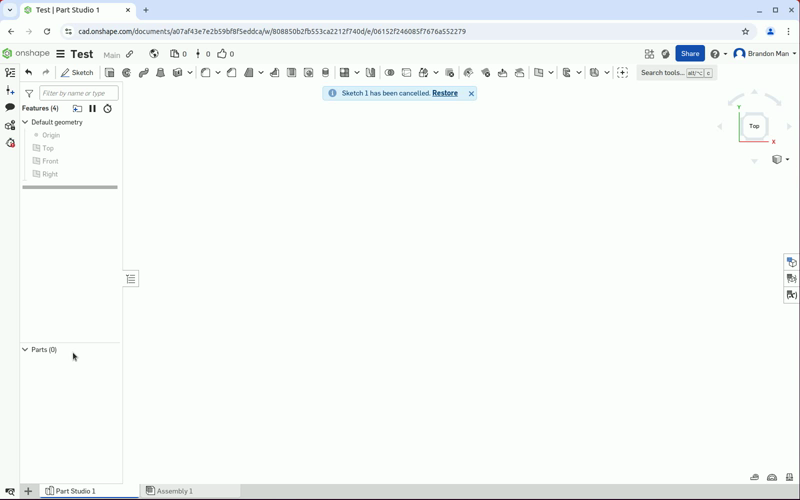
key_down(shift)
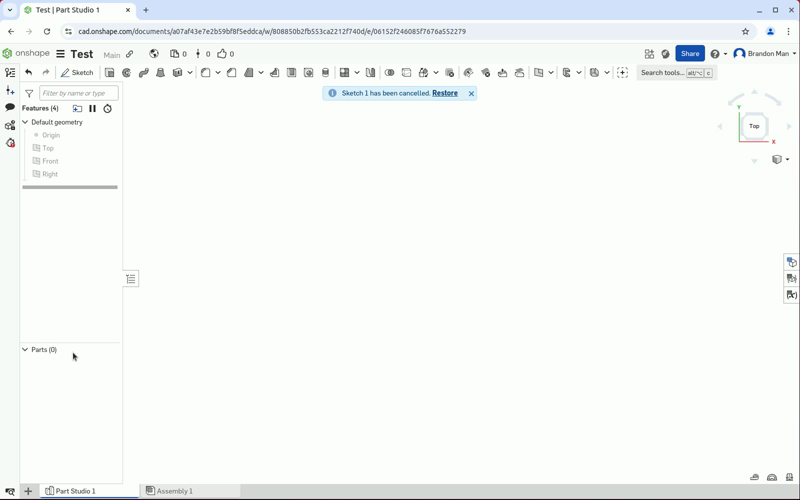
key(up)
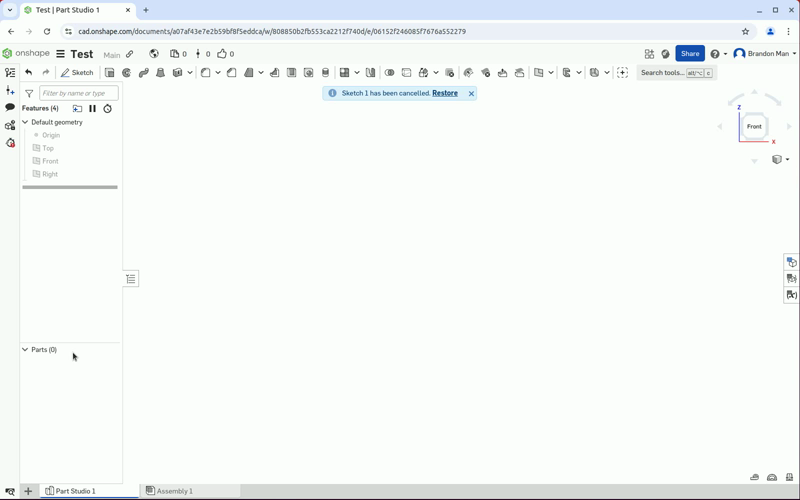
key_up(shift)
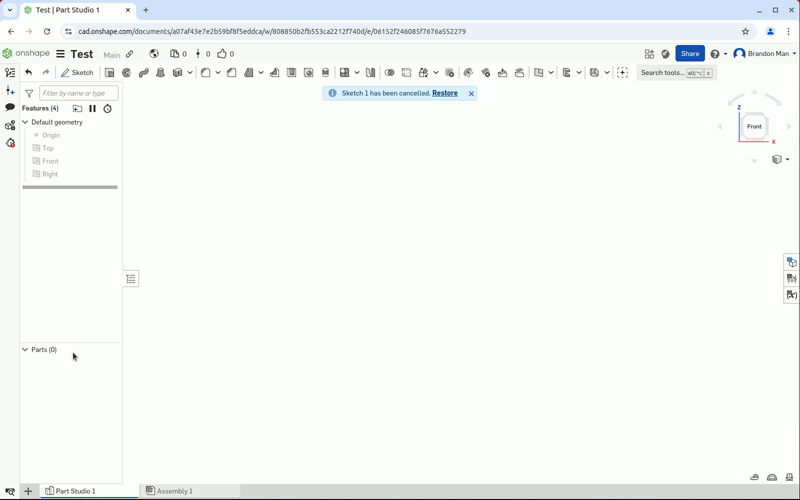
mouse_move(73, 352)
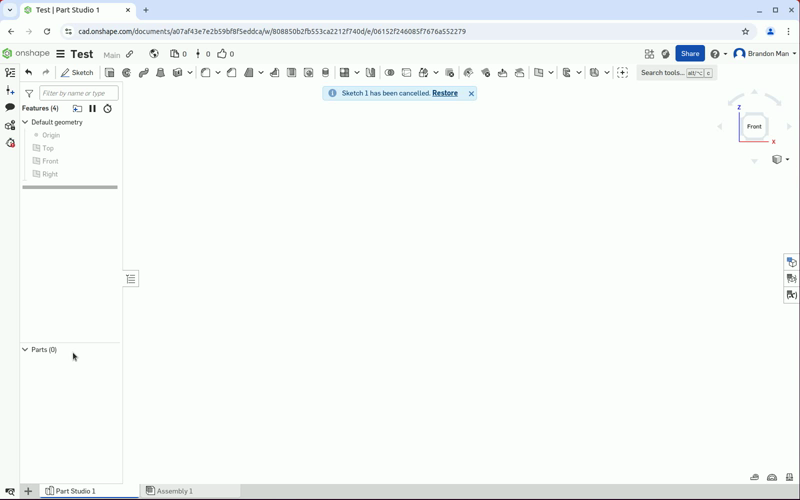
key(shift+y)
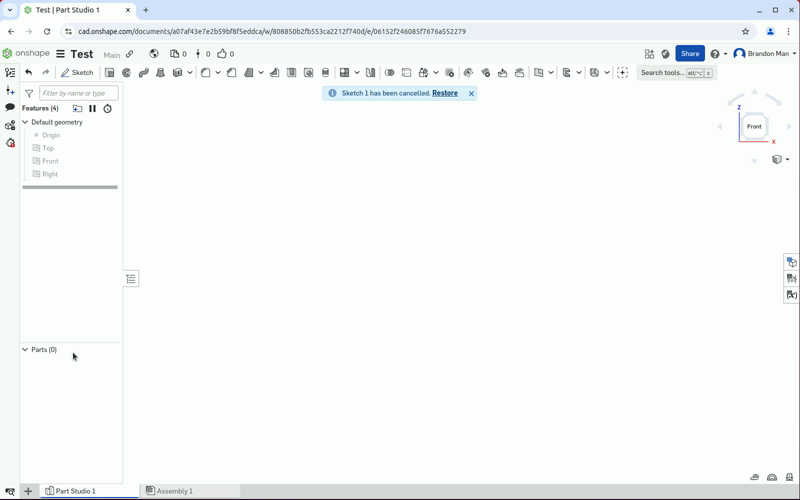
key(shift+s)
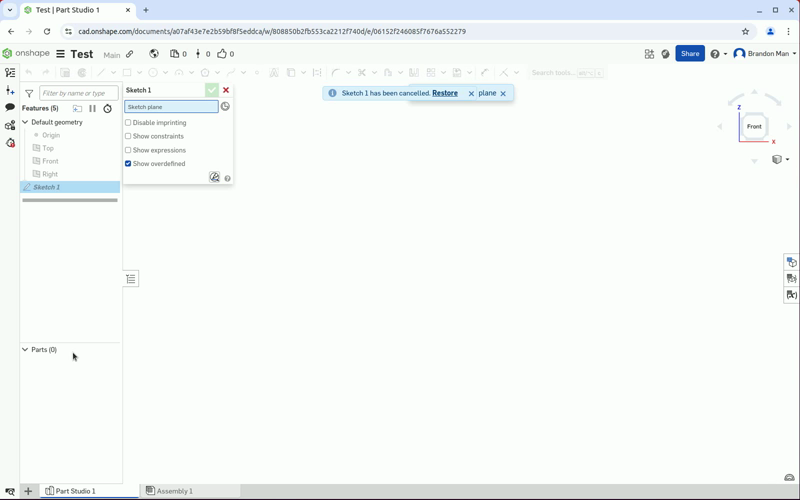
mouse_move(73, 163)
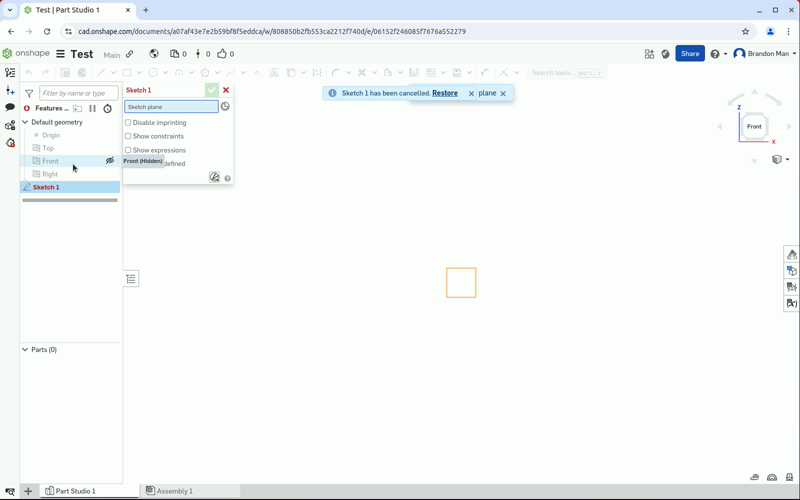
click(73, 163)
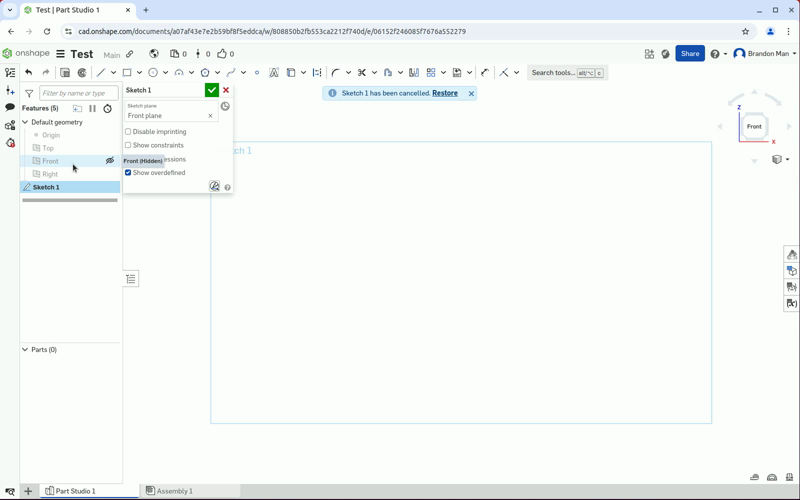
mouse_move(73, 352)
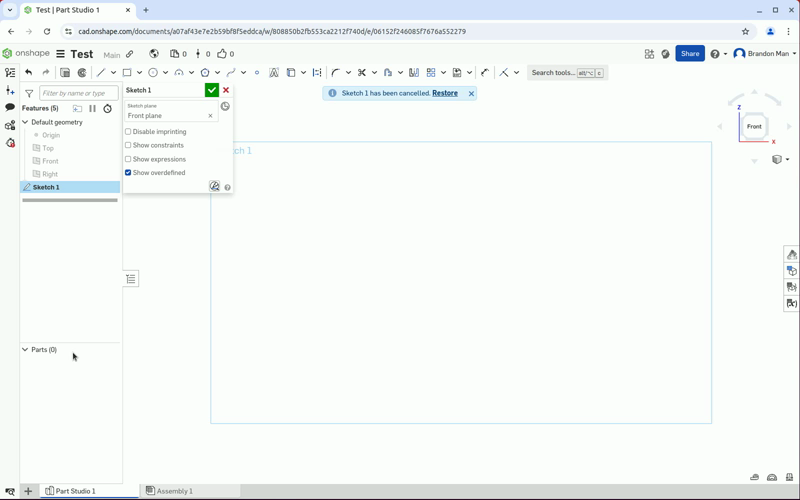
key(y)
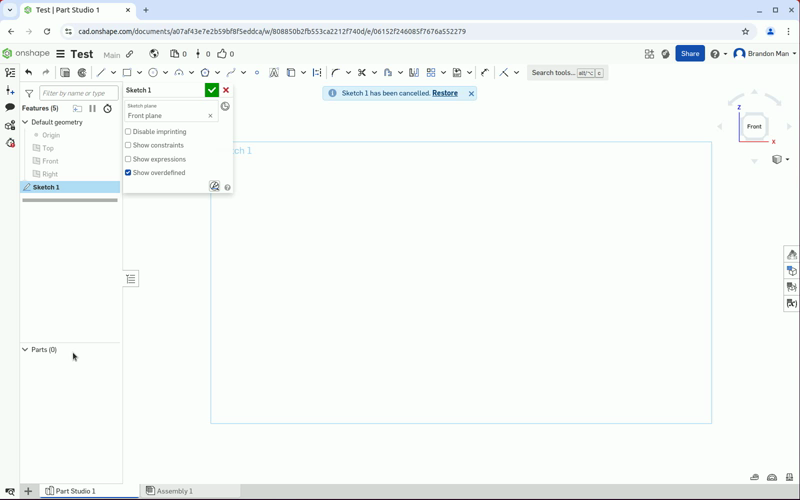
key(l)
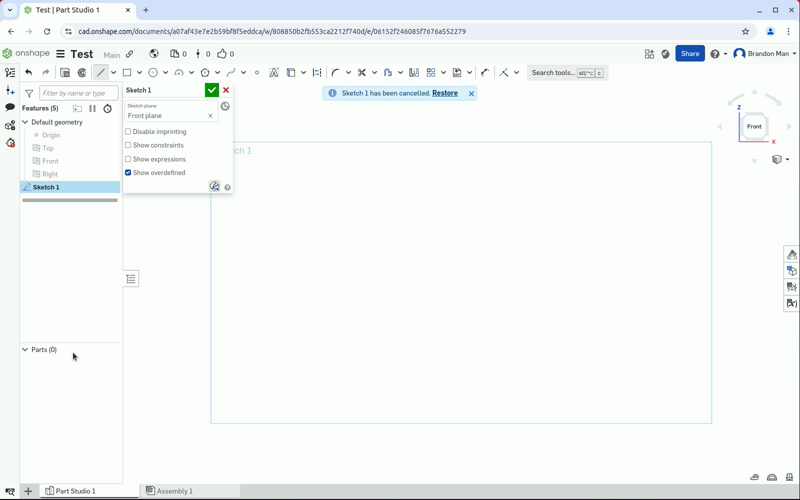
key_down(shift)
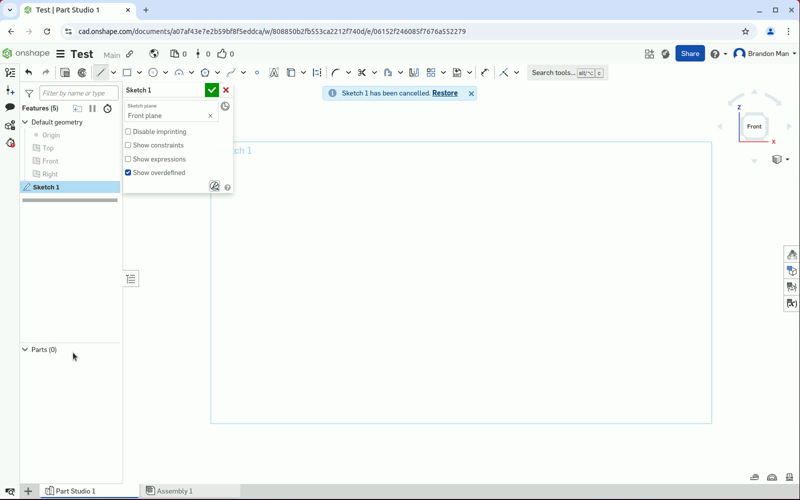
mouse_move(348, 282)
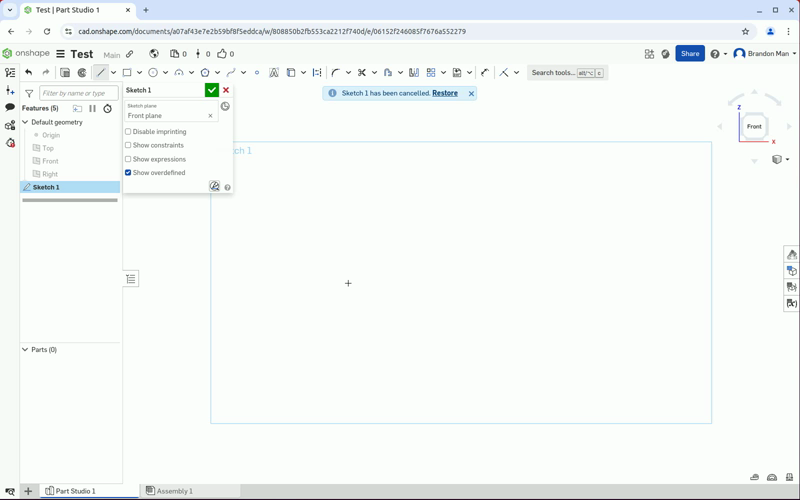
click(348, 282)
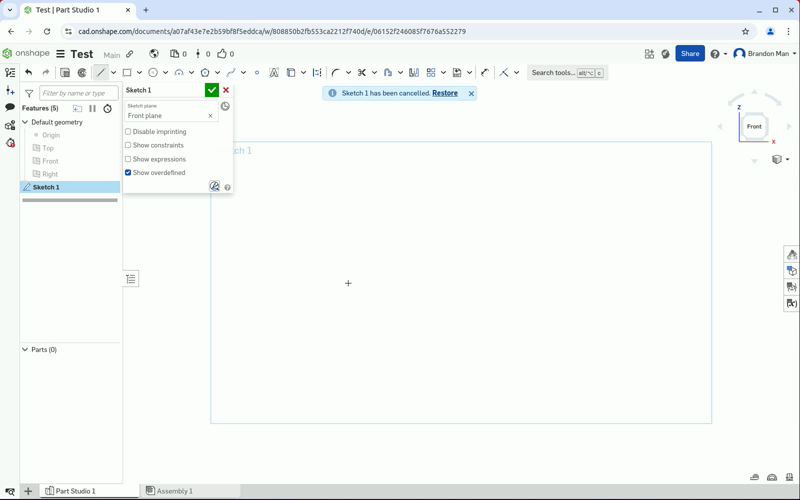
key_up(shift)
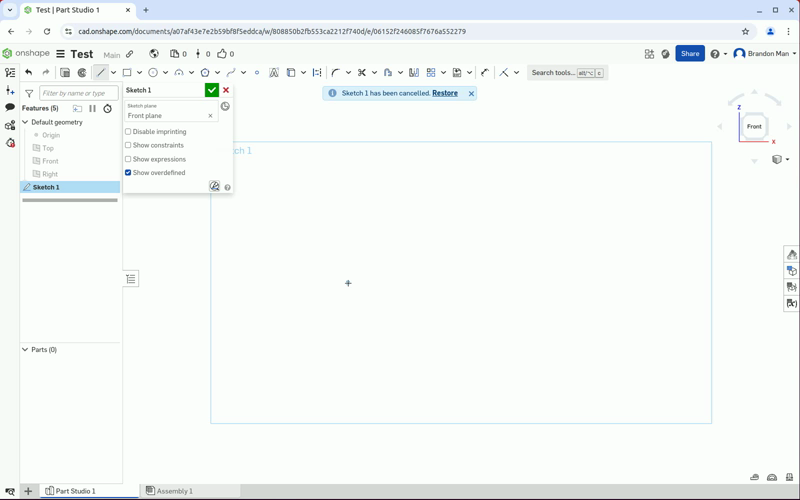
key_down(shift)
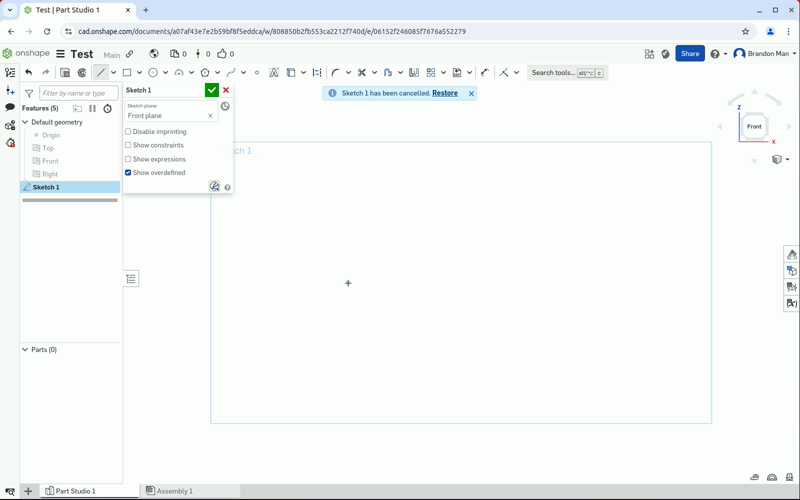
mouse_move(460, 282)
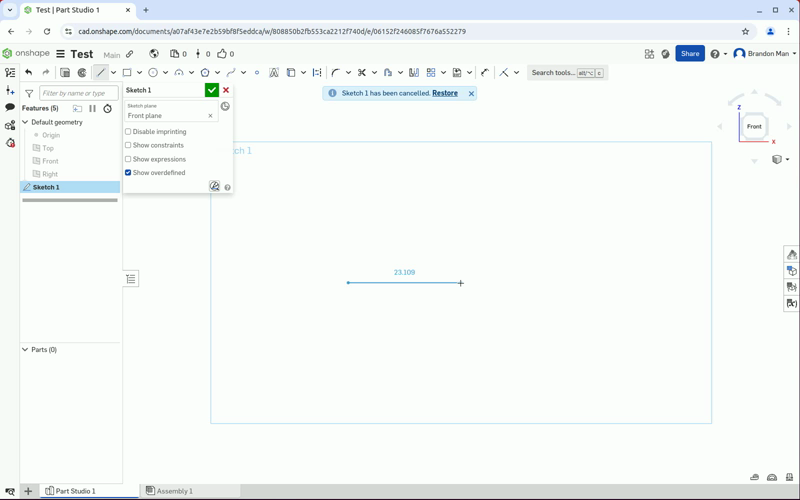
click(460, 282)
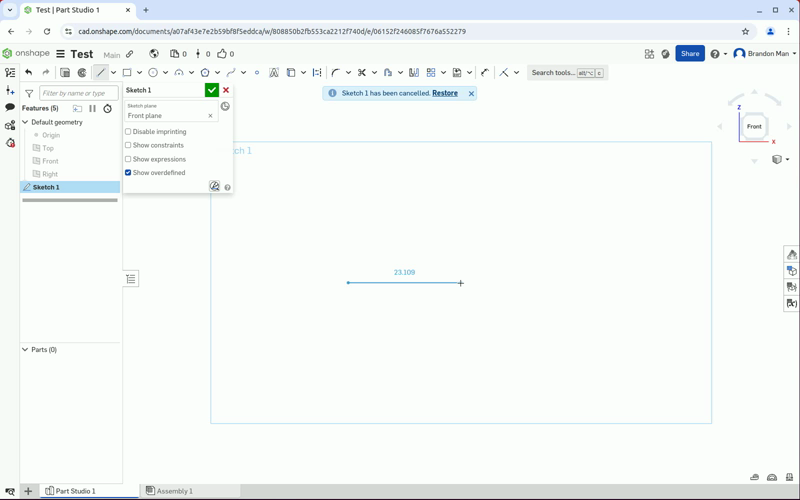
key_up(shift)
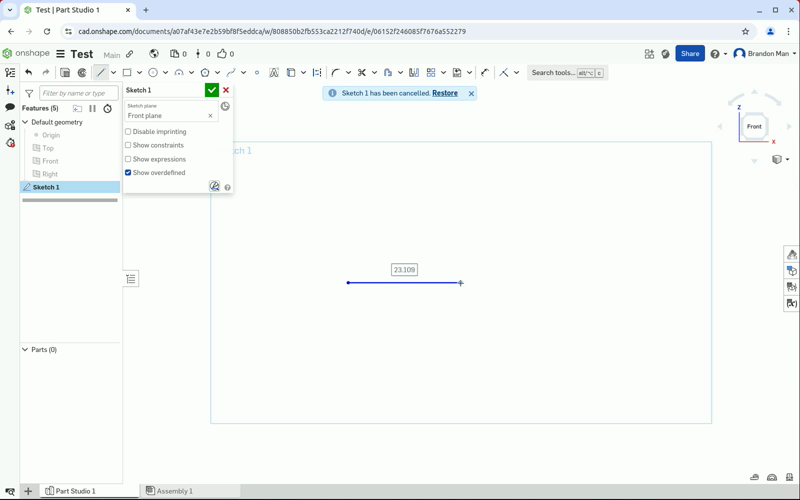
key_down(shift)
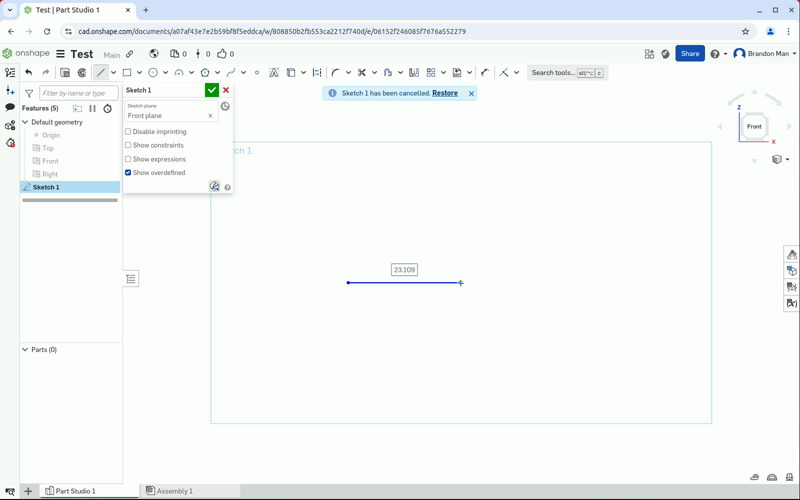
mouse_move(460, 170)
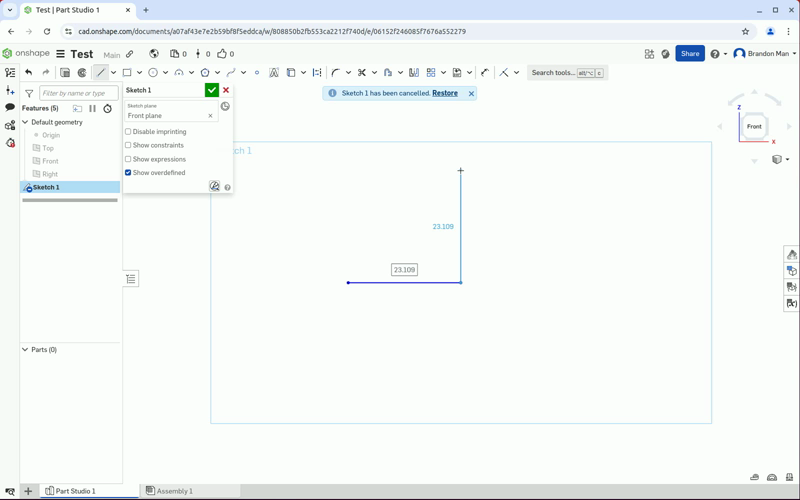
click(460, 170)
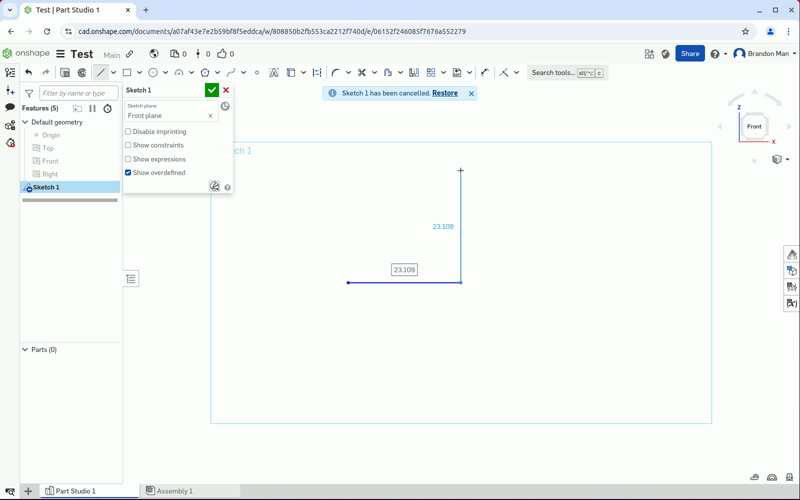
key_up(shift)
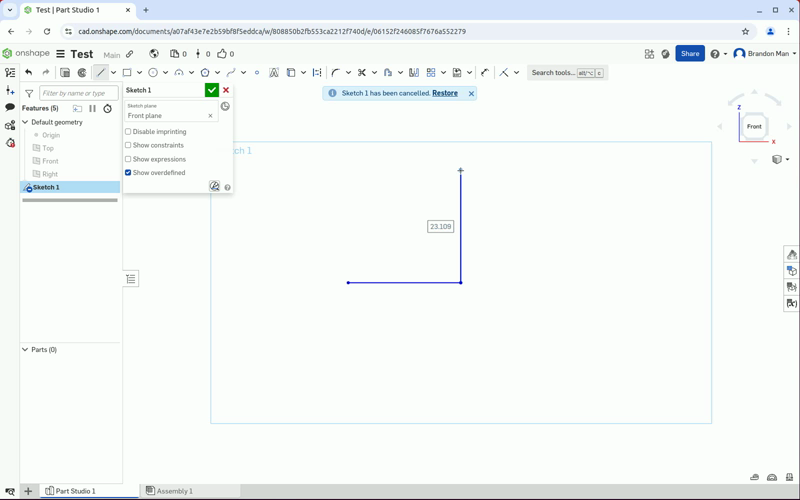
key_down(shift)
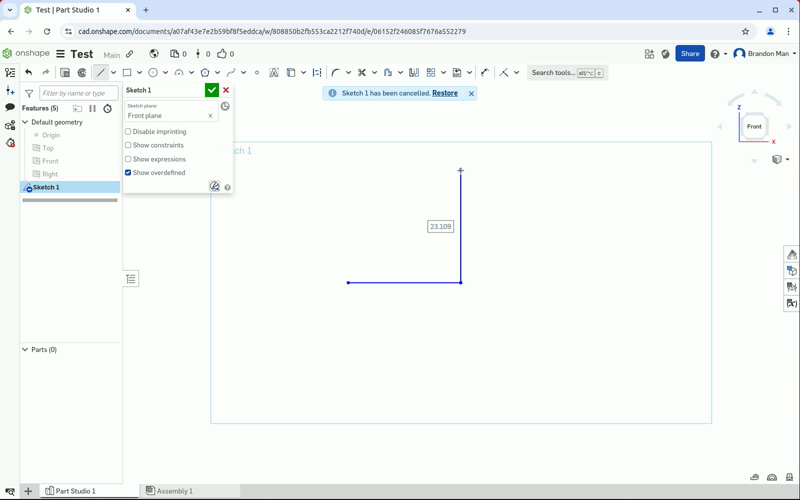
mouse_move(348, 170)
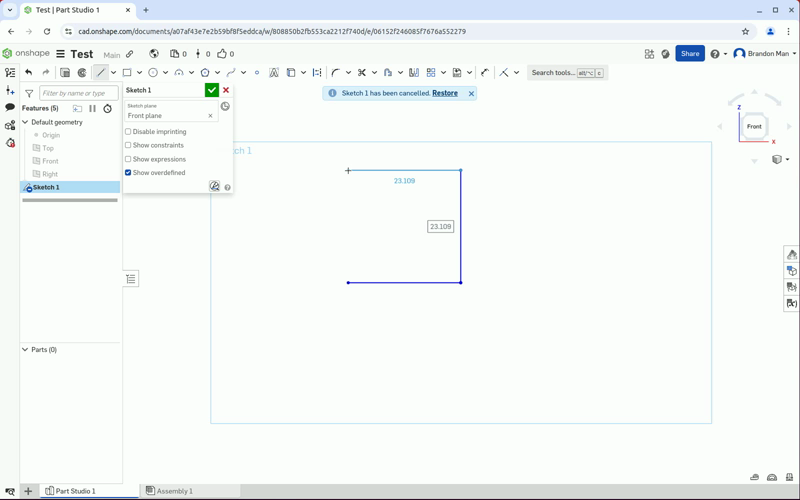
click(348, 170)
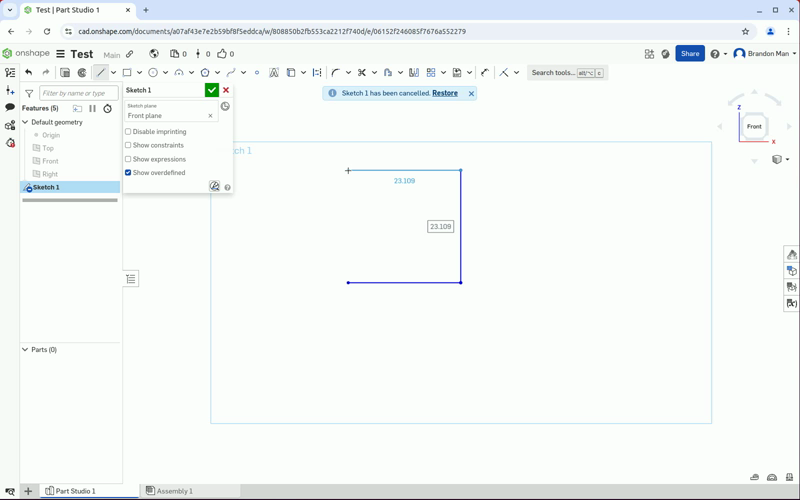
key_up(shift)
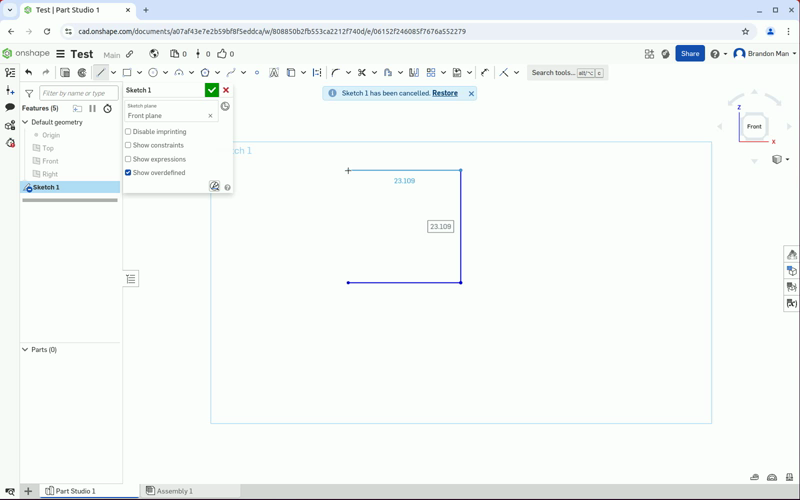
key_down(shift)
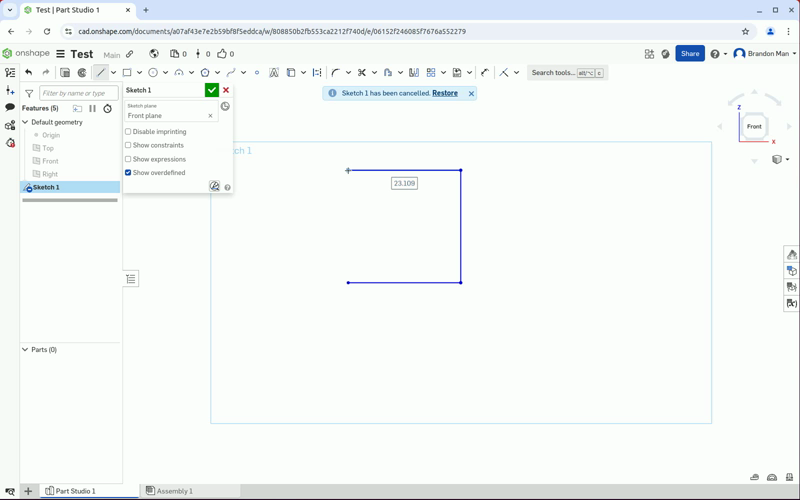
mouse_move(348, 282)
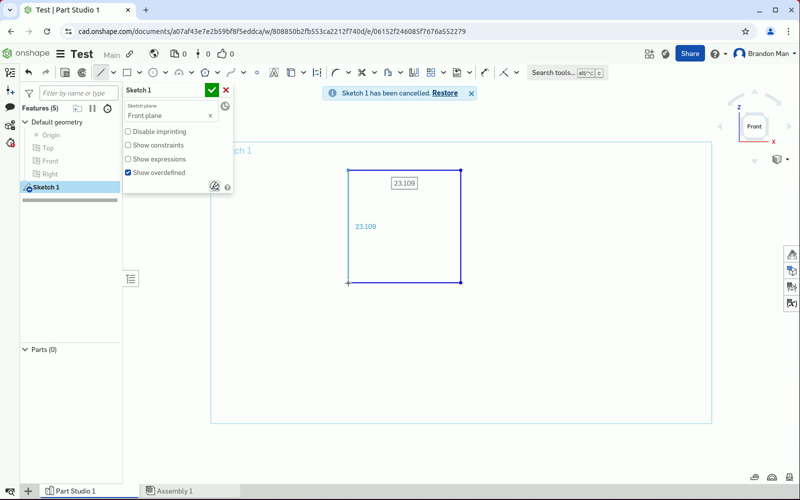
key_up(shift)
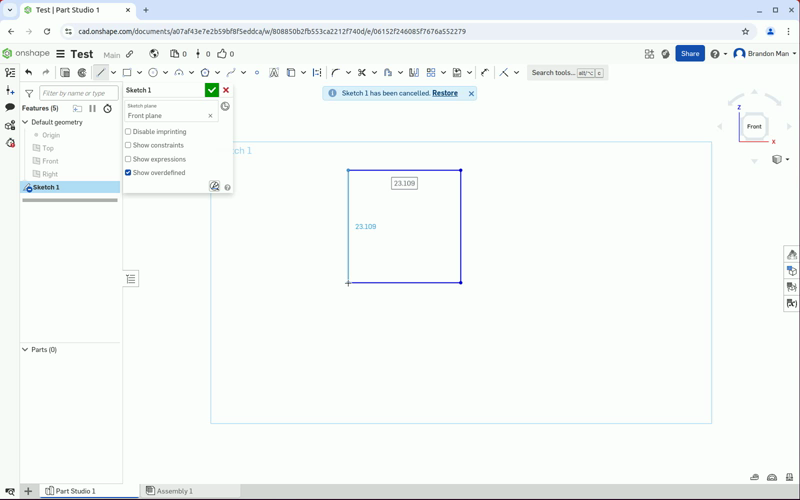
click(348, 282)
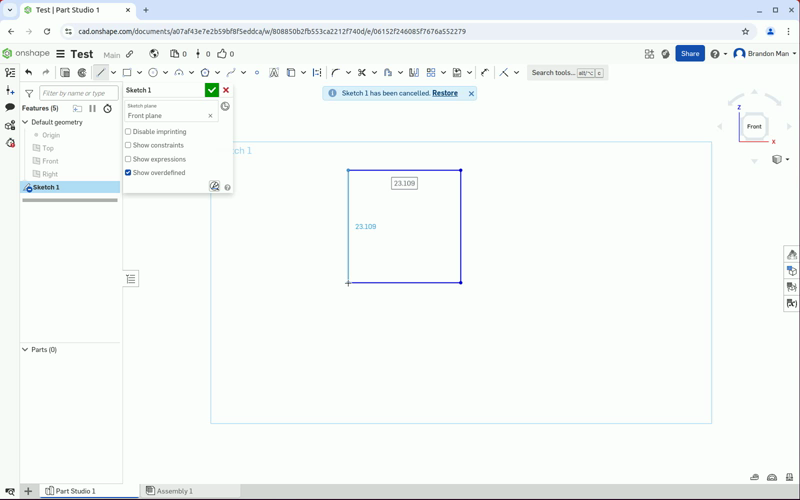
key(esc)
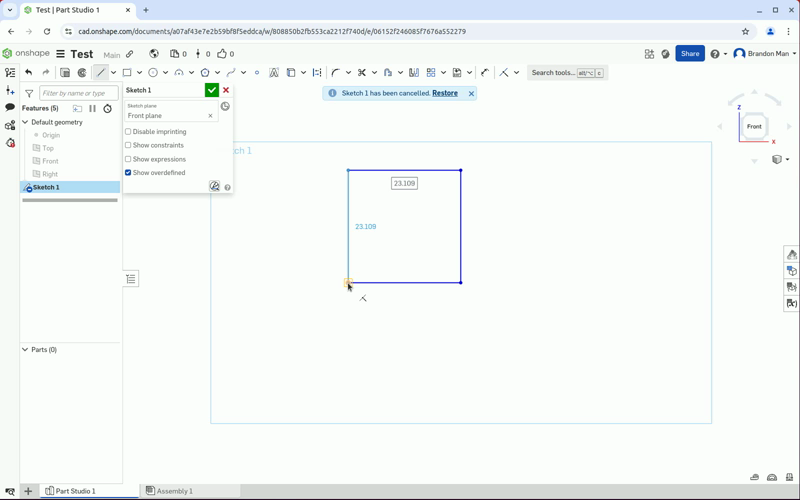
mouse_move(414, 196)
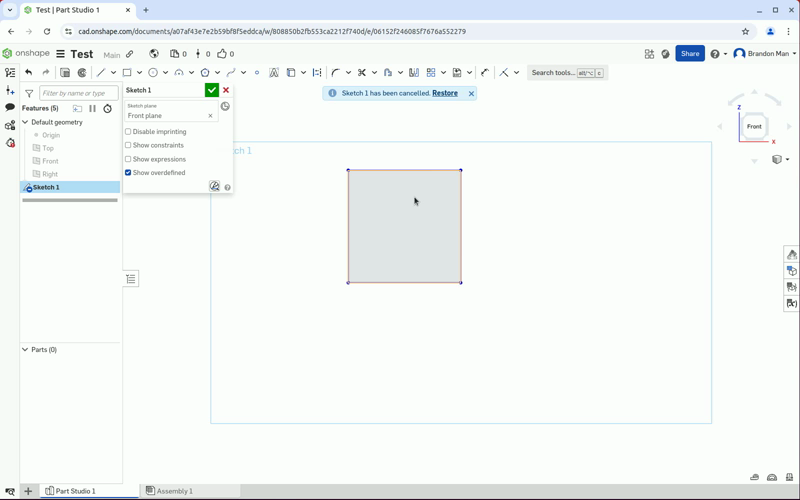
click(414, 196)
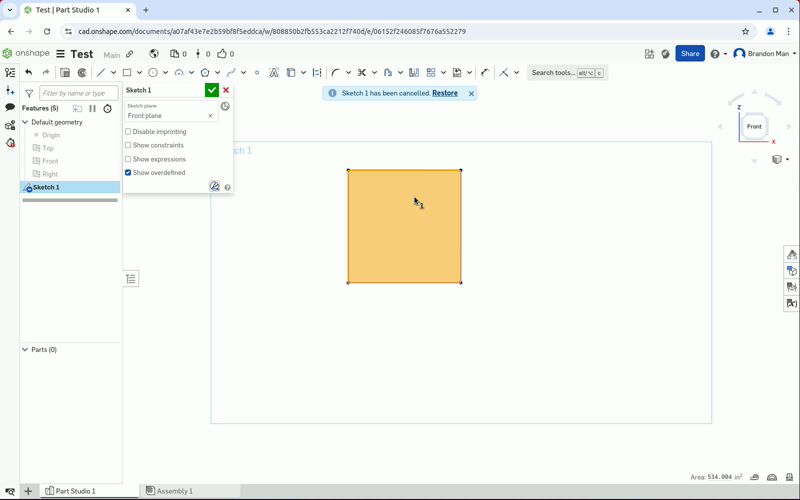
mouse_move(73, 352)
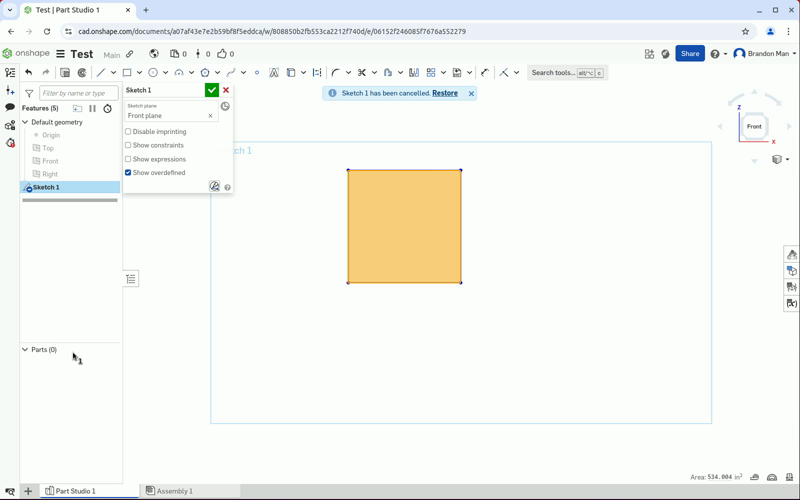
key(shift+y)
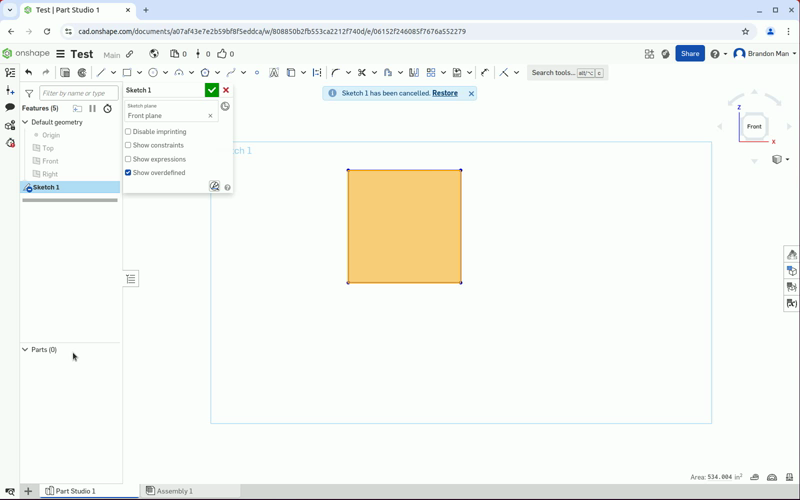
key(shift+e)
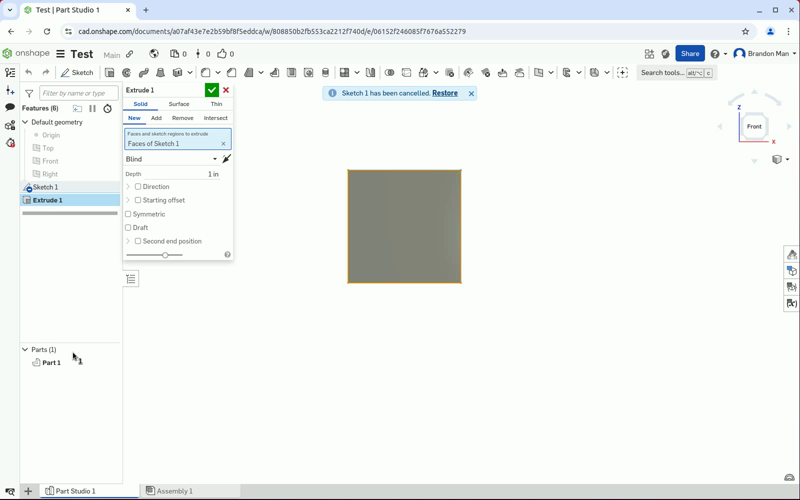
mouse_move(143, 106)
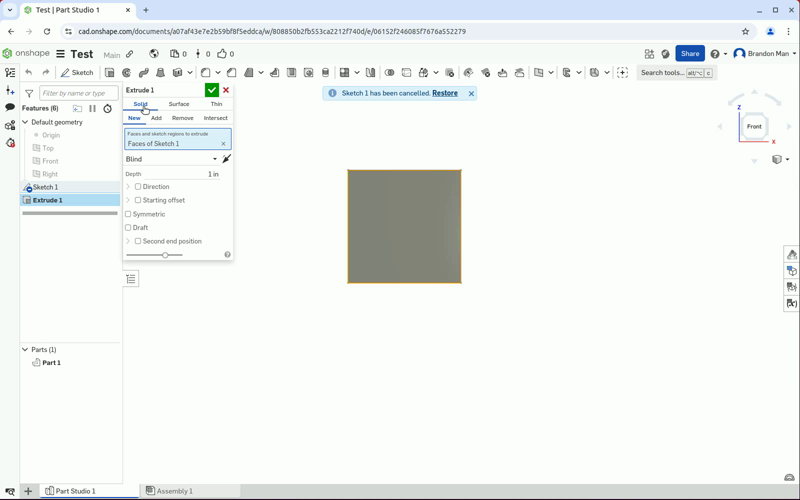
click(143, 106)
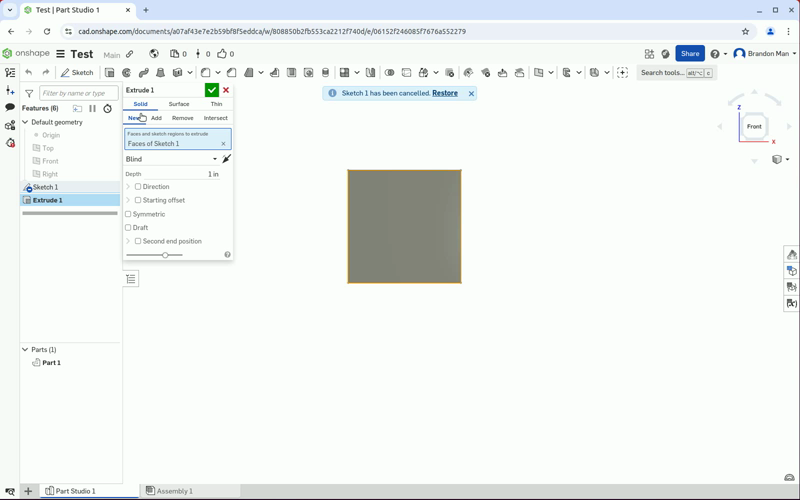
mouse_move(137, 120)
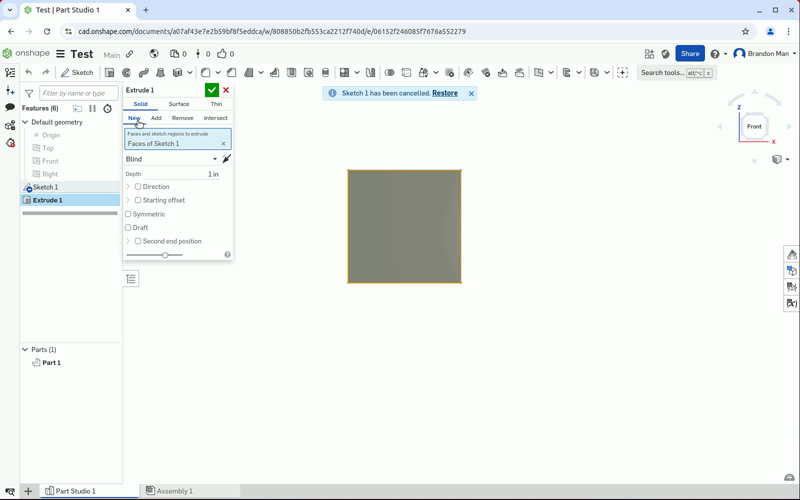
click(137, 120)
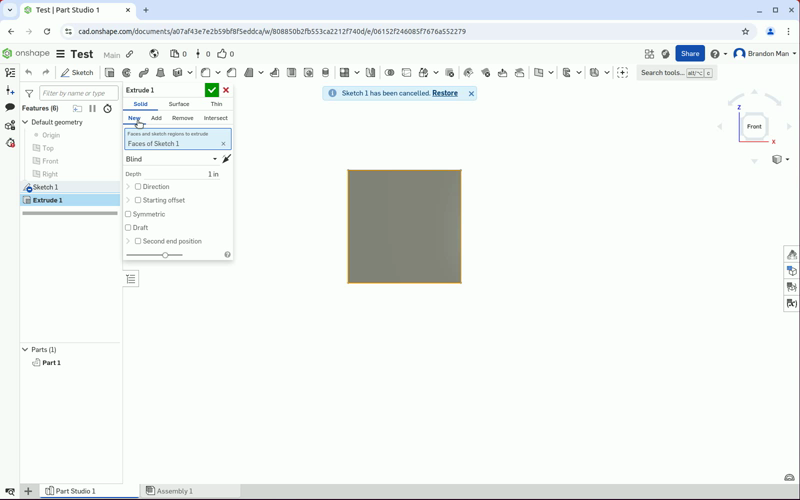
key(tab, 4)
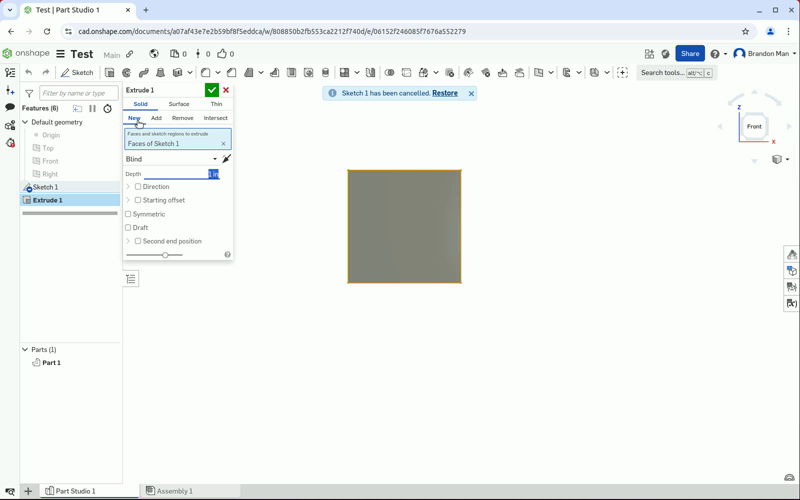
text(23.108)
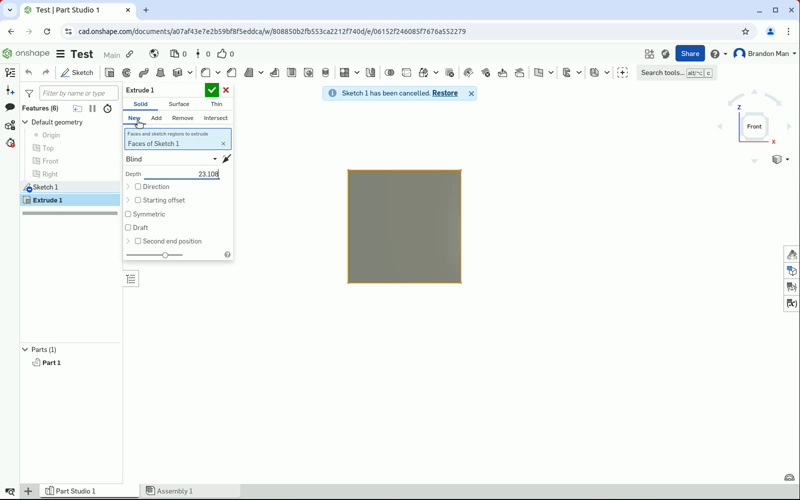
key(enter)
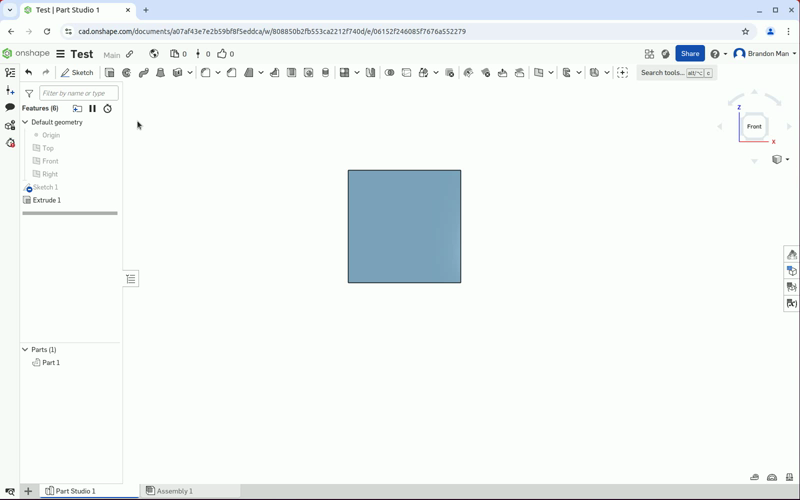
key(shift+h)
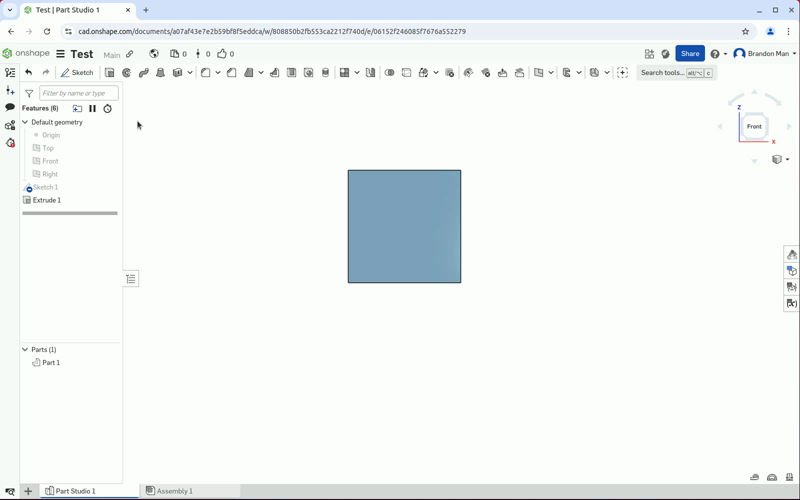
key(shift+h)
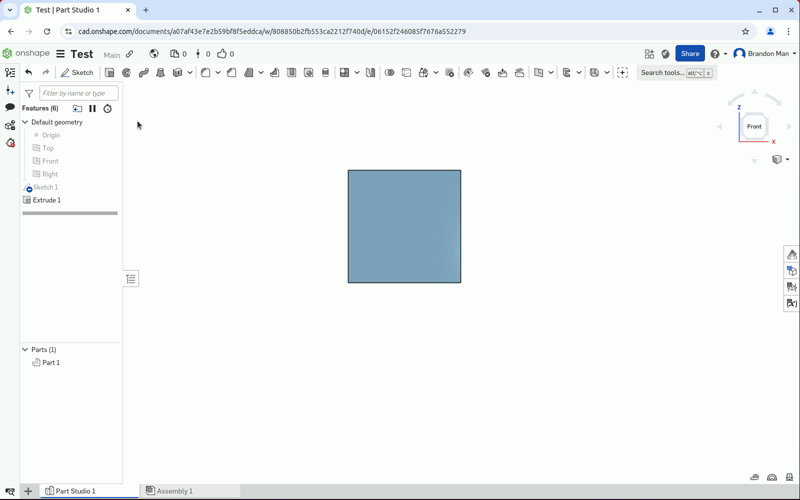
mouse_move(73, 189)
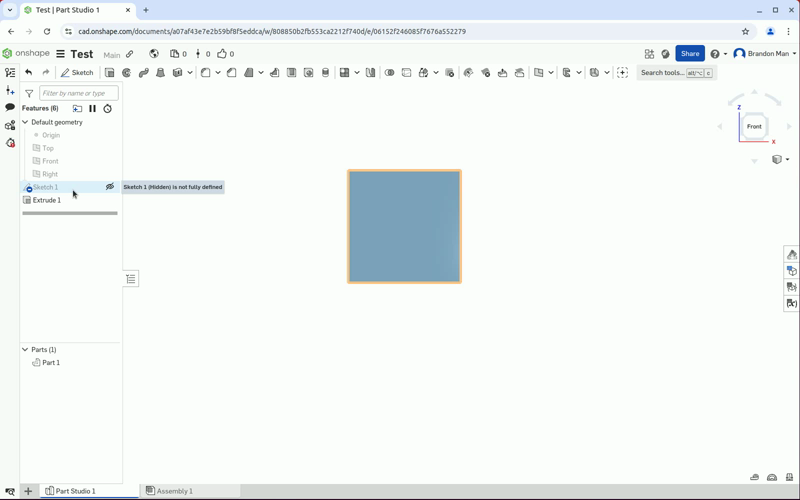
click(73, 189)
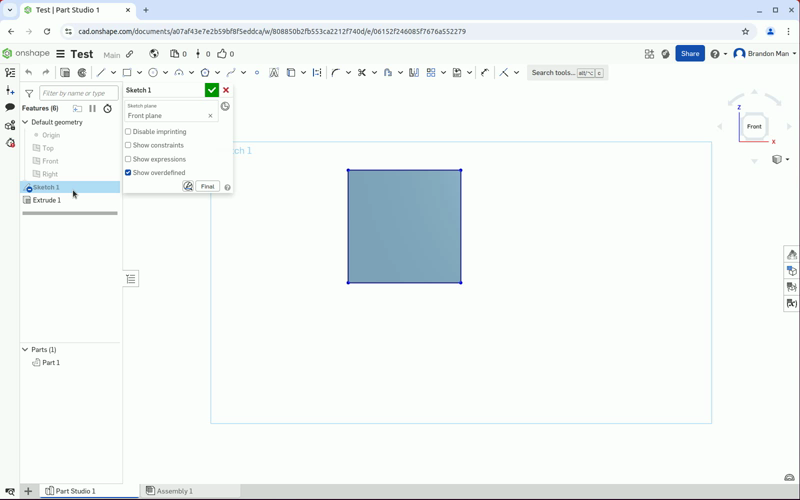
mouse_move(229, 92)
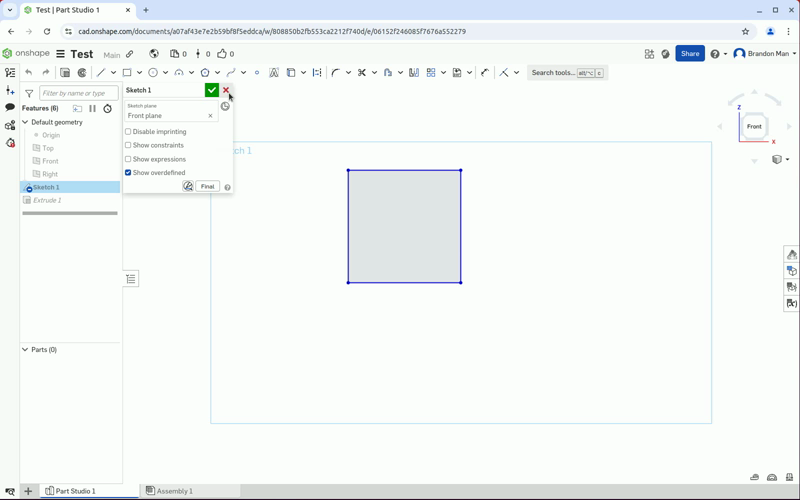
click(229, 92)
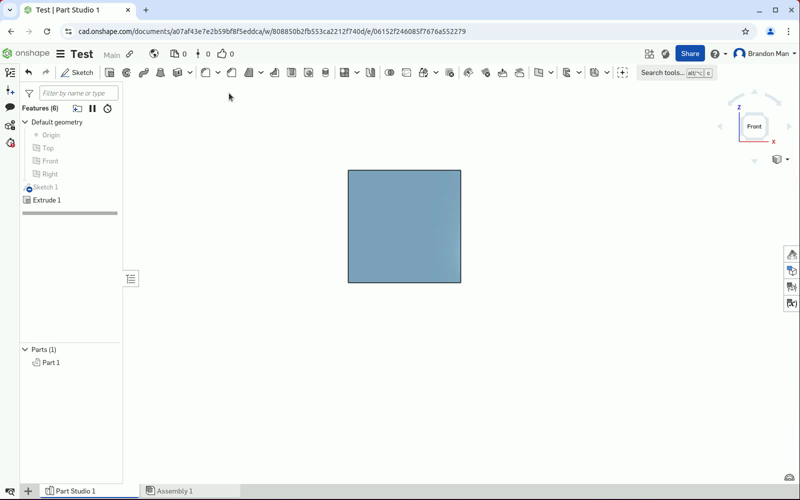
mouse_move(541, 75)
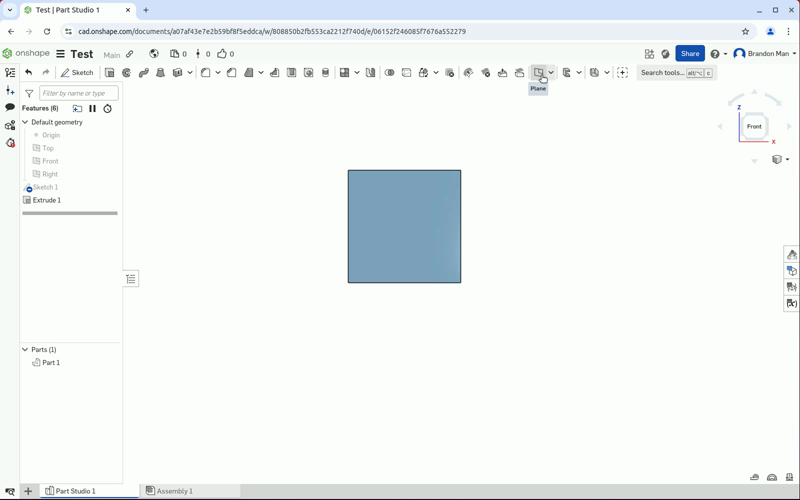
click(541, 75)
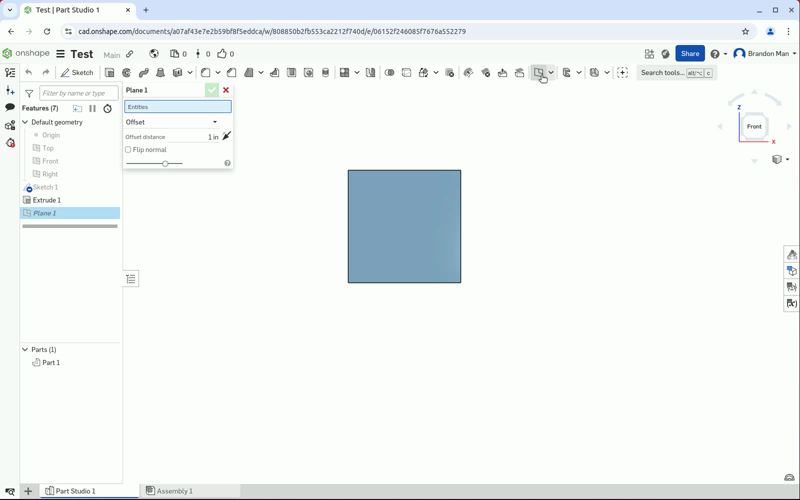
mouse_move(73, 163)
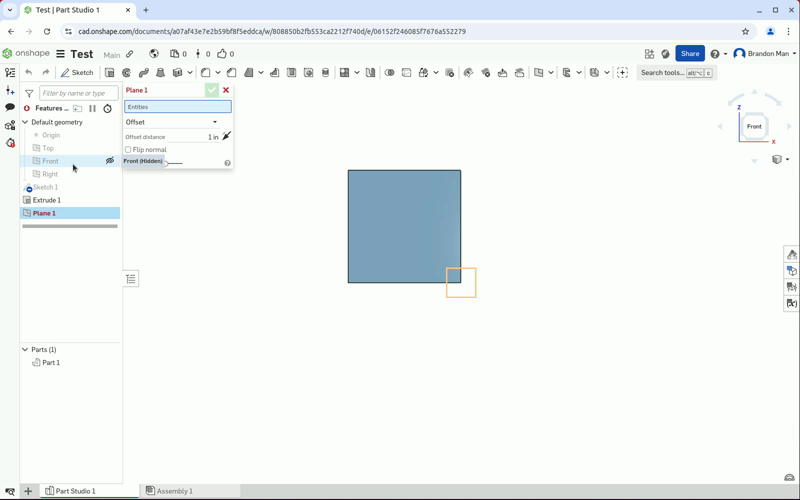
click(73, 163)
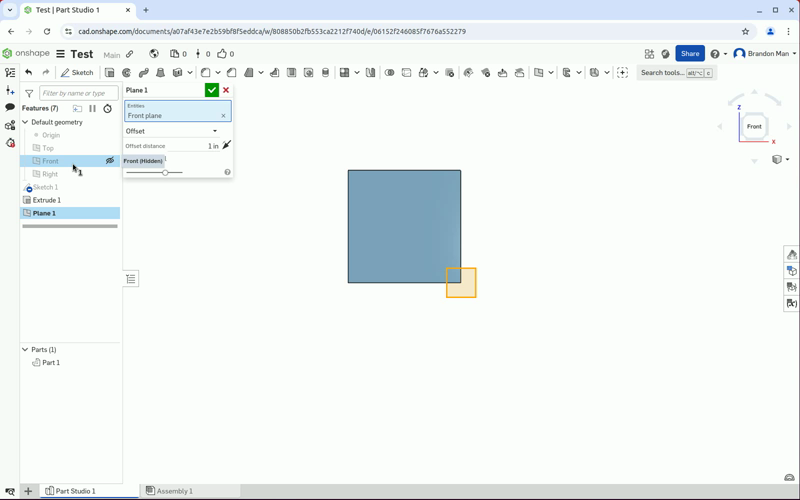
key(tab, 2)
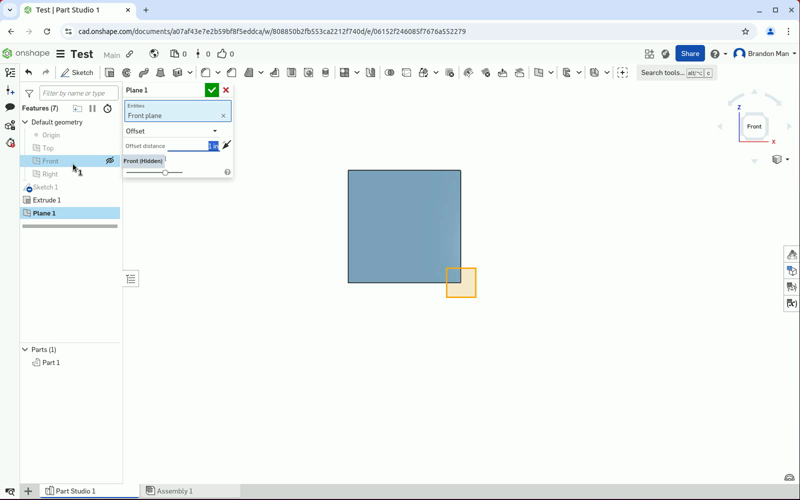
text(23.108)
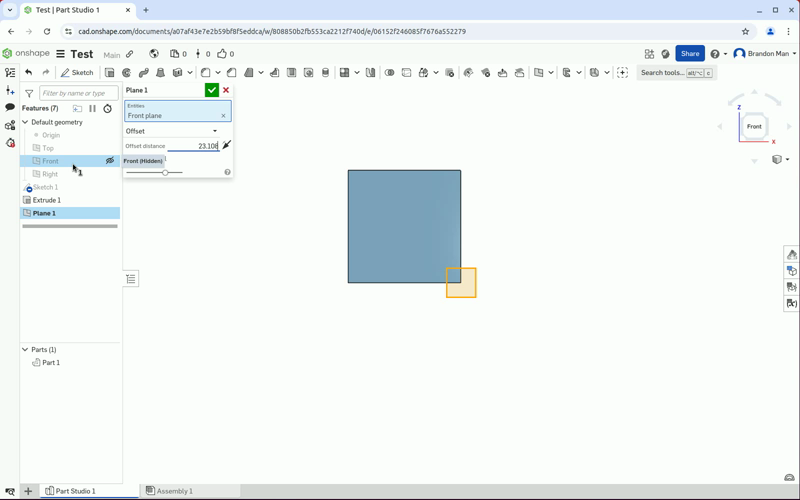
key(enter, 2)
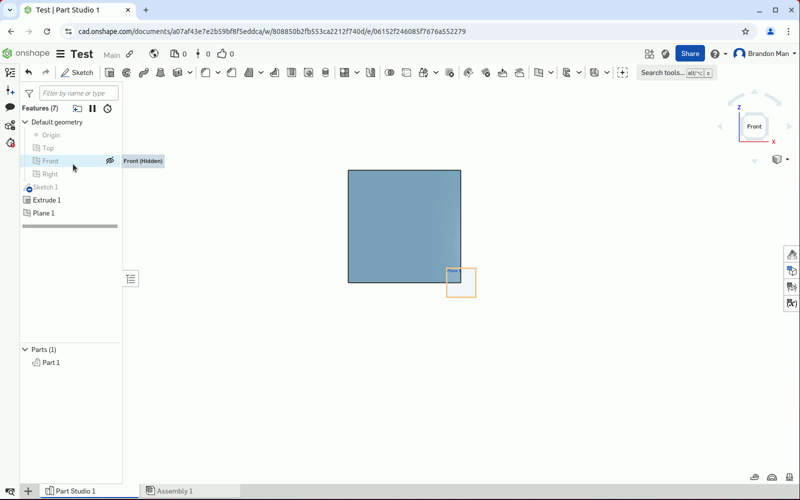
key(shift+s)
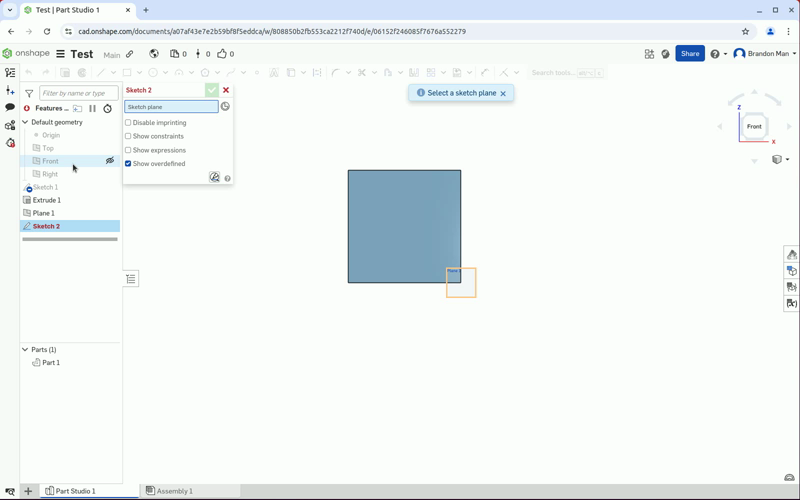
mouse_move(73, 215)
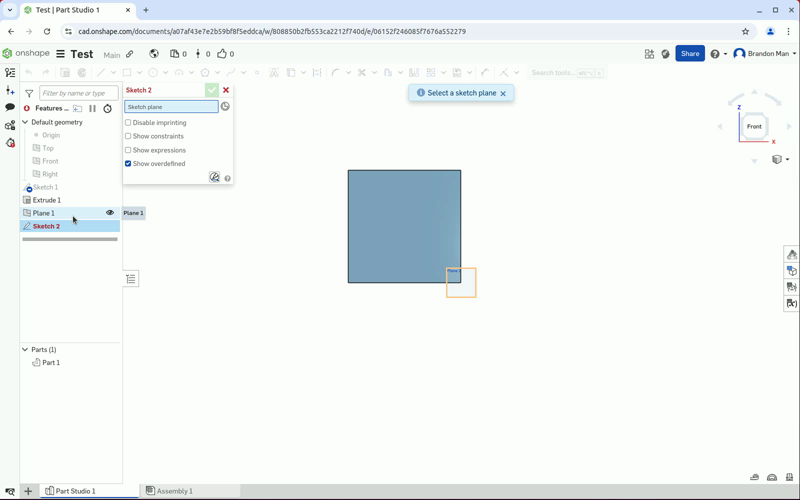
click(73, 215)
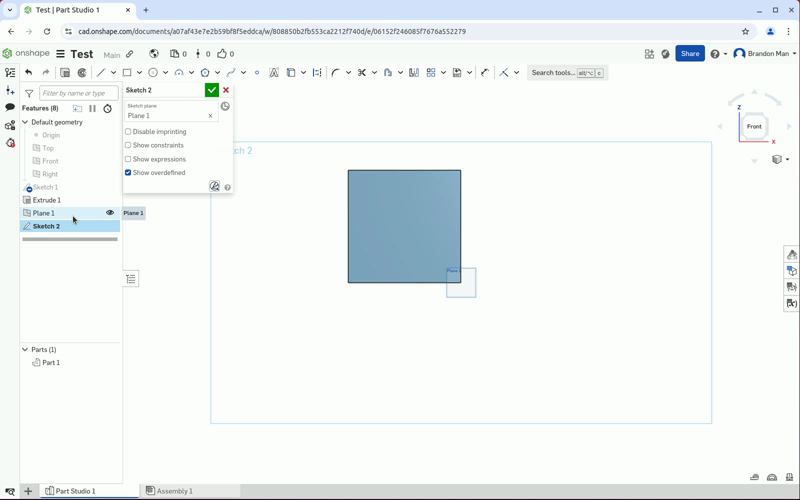
mouse_move(73, 352)
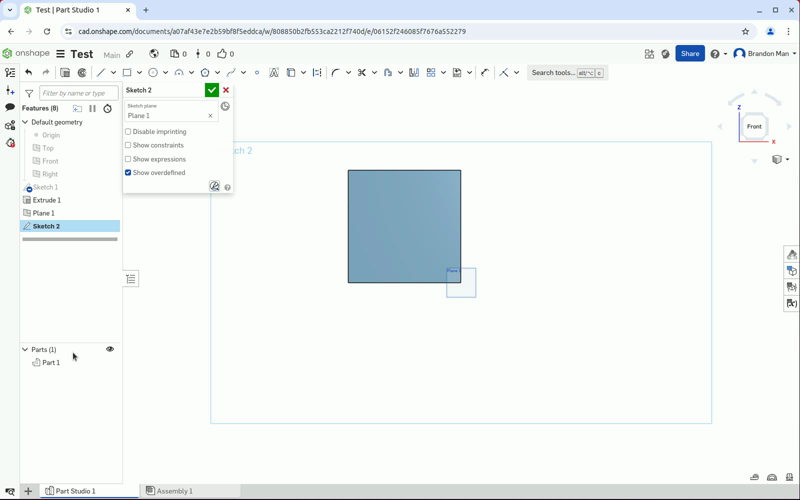
key(y)
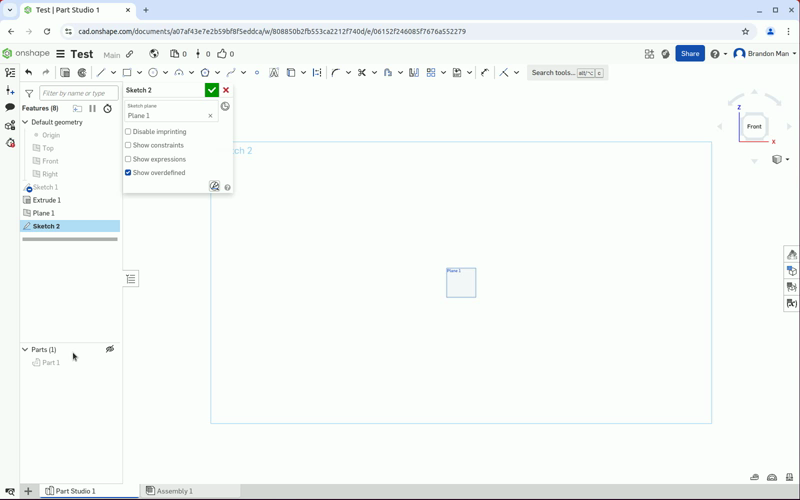
key(l)
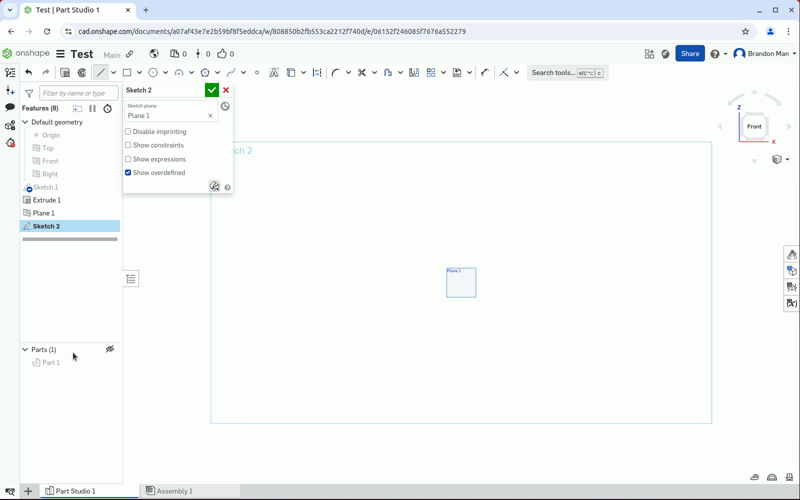
key_down(shift)
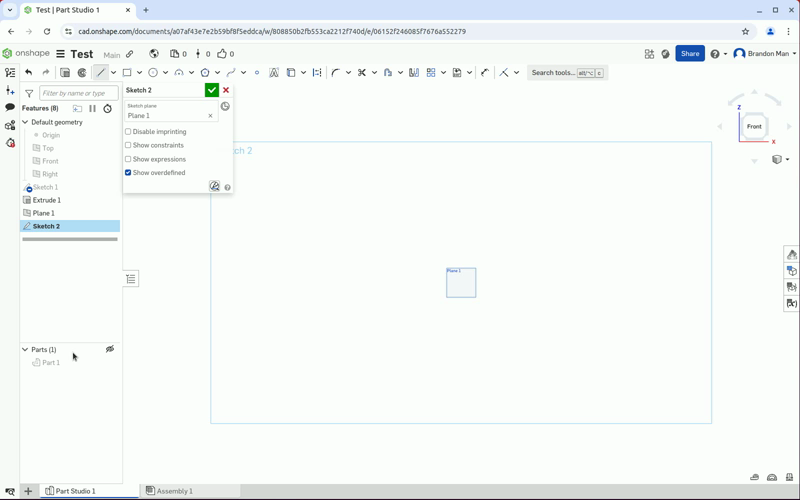
mouse_move(348, 170)
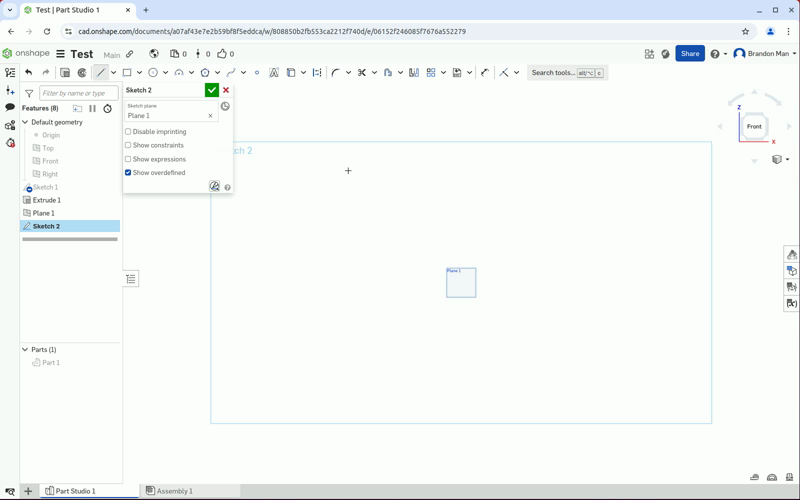
click(348, 170)
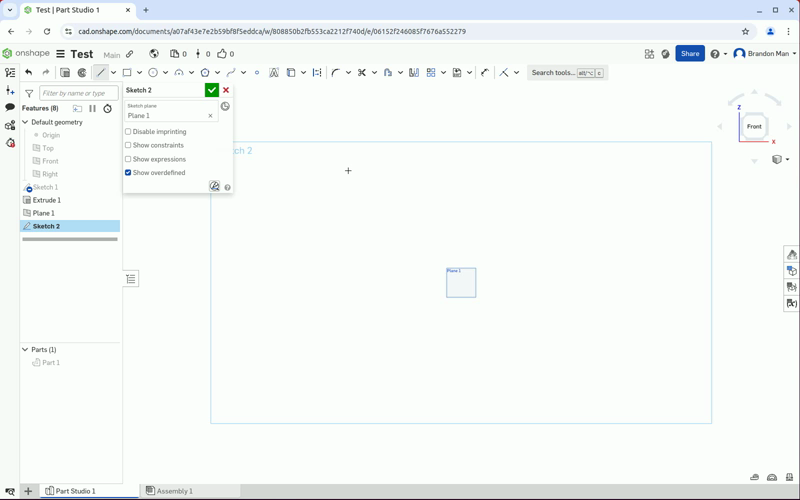
key_up(shift)
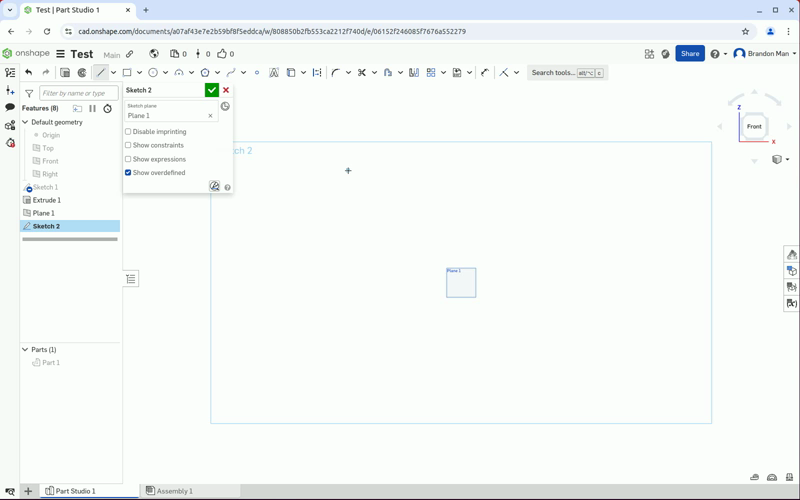
key_down(shift)
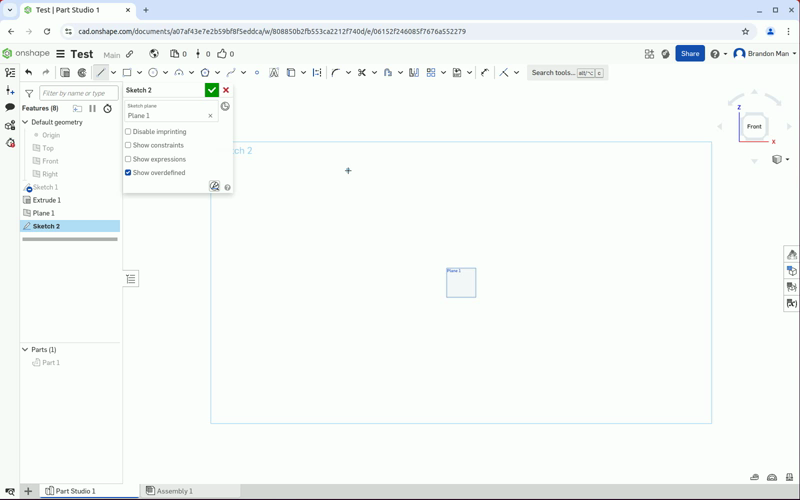
mouse_move(460, 282)
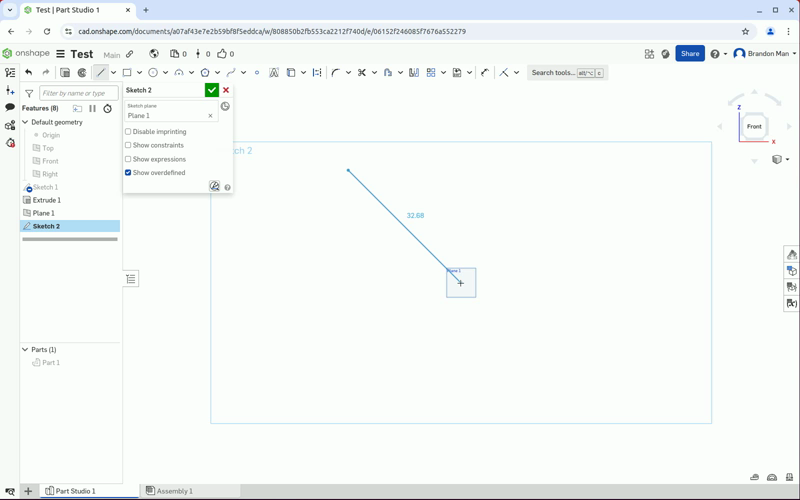
click(460, 282)
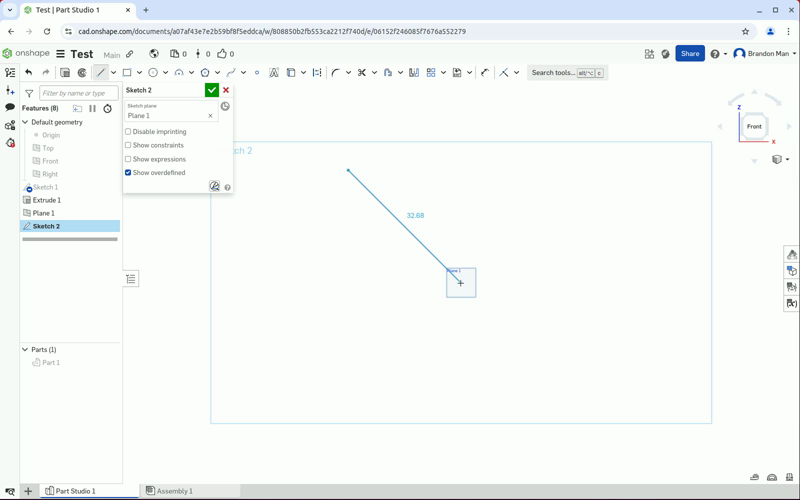
key_up(shift)
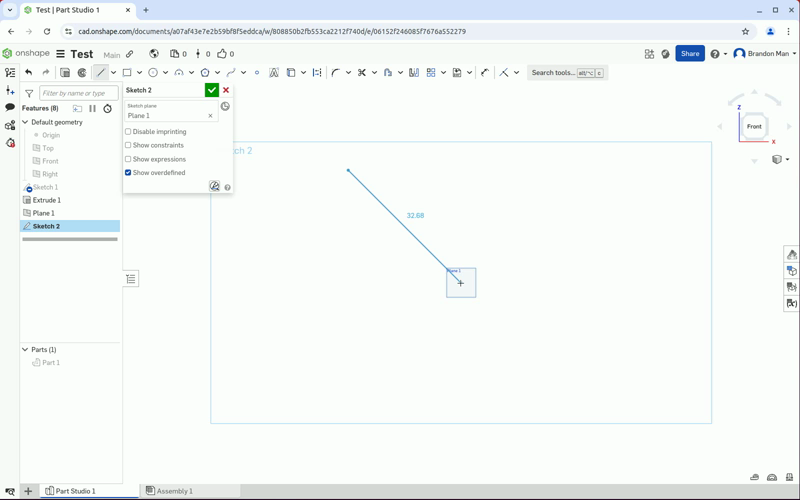
key_down(shift)
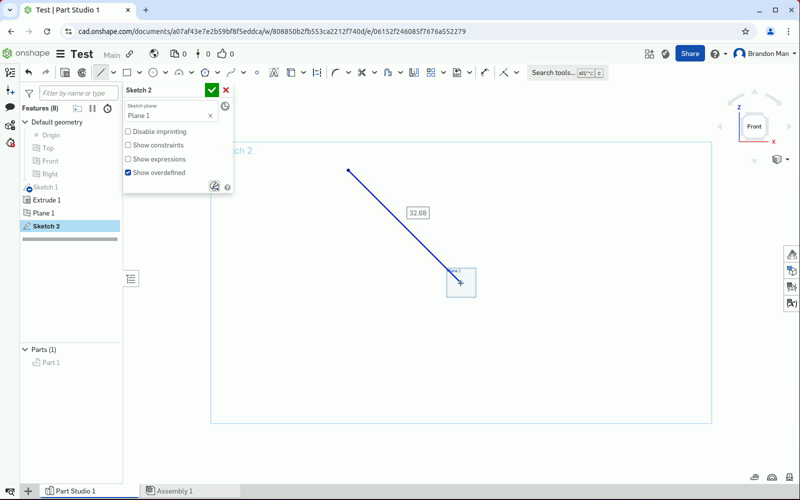
mouse_move(460, 170)
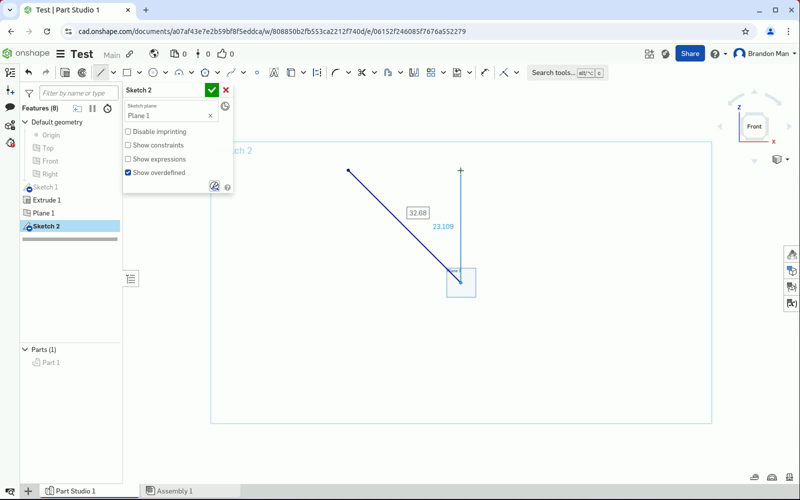
click(460, 170)
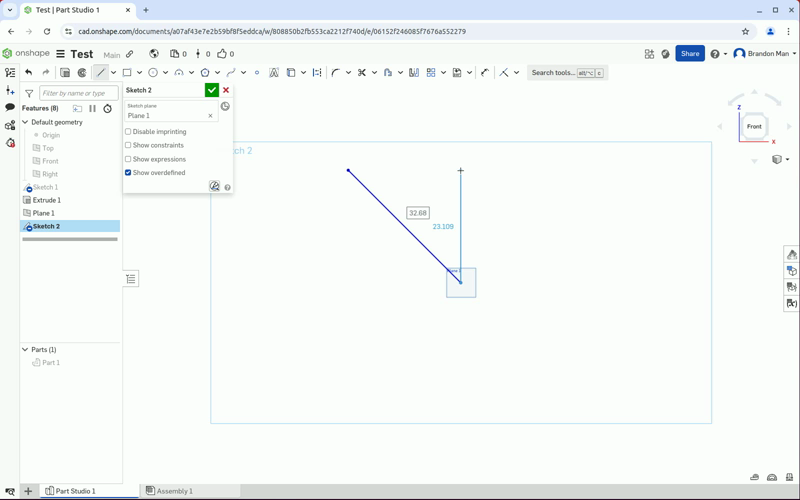
key_up(shift)
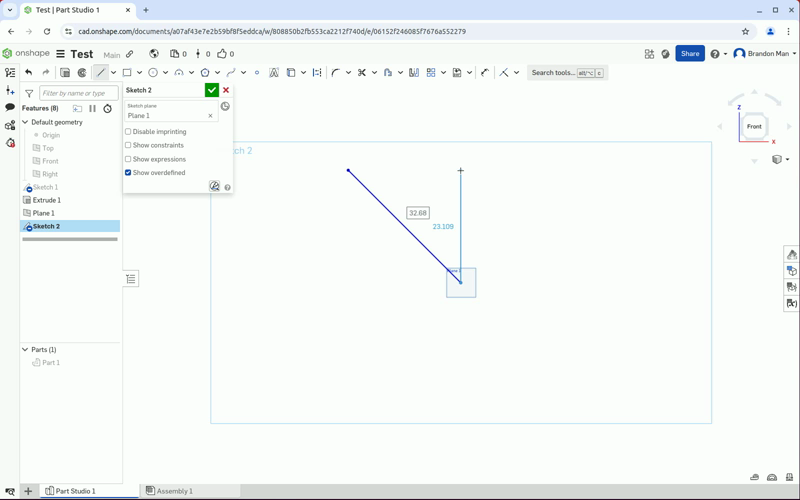
key_down(shift)
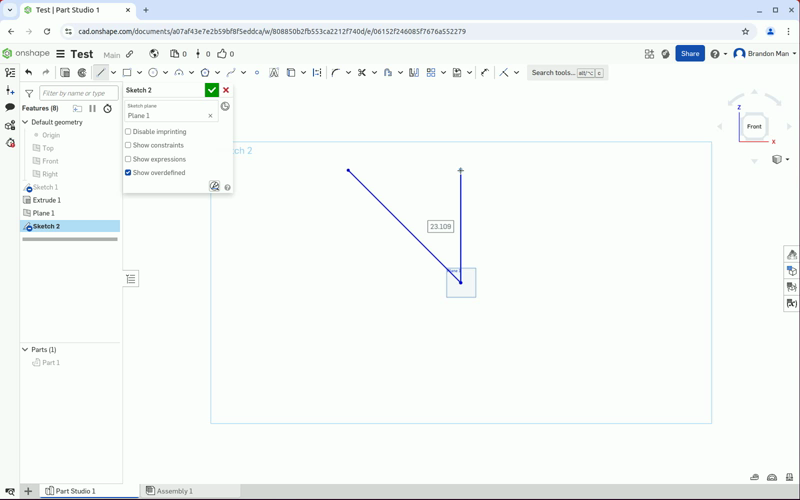
mouse_move(348, 170)
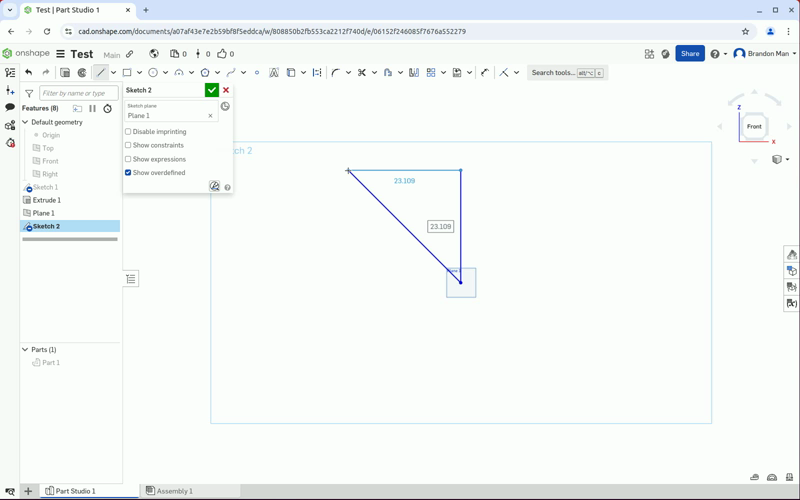
key_up(shift)
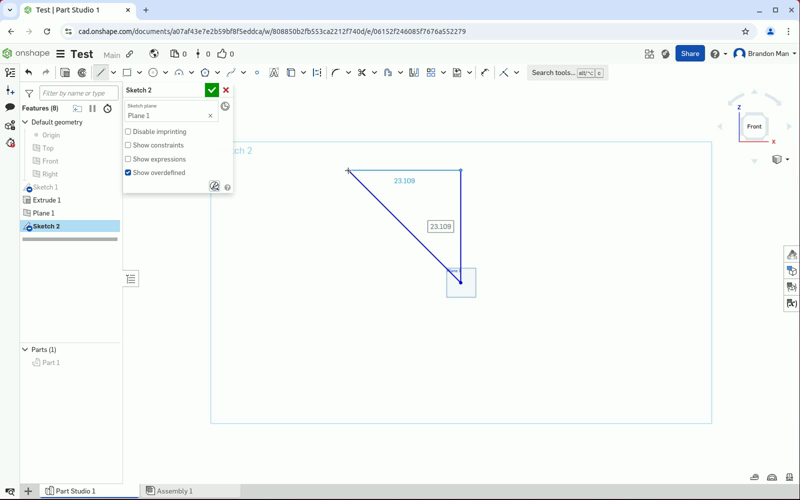
click(348, 170)
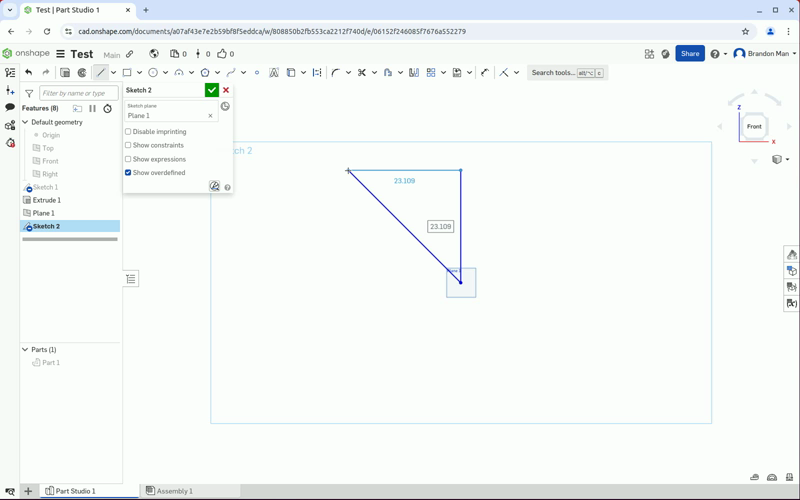
key(esc)
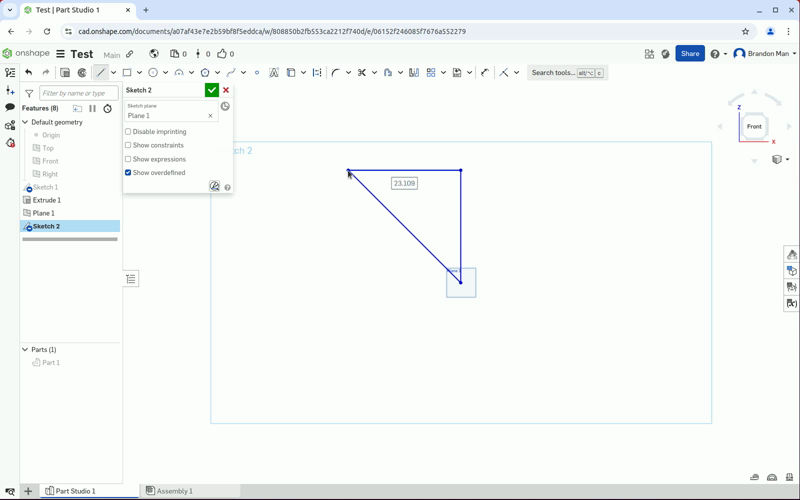
mouse_move(447, 223)
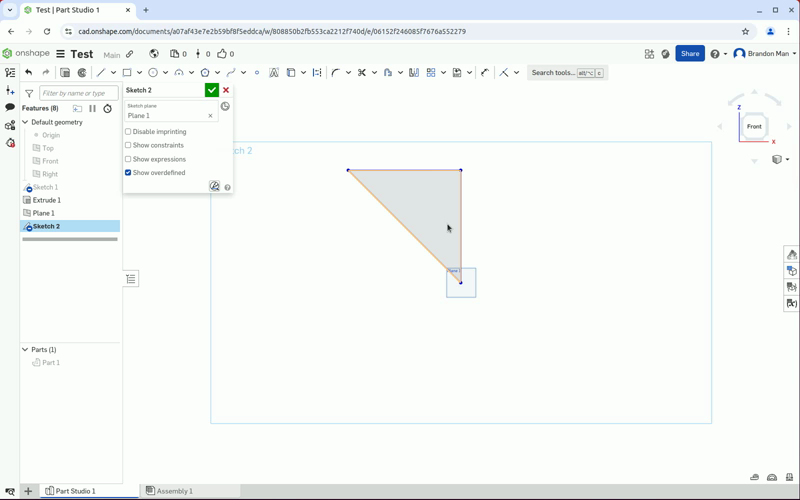
click(447, 223)
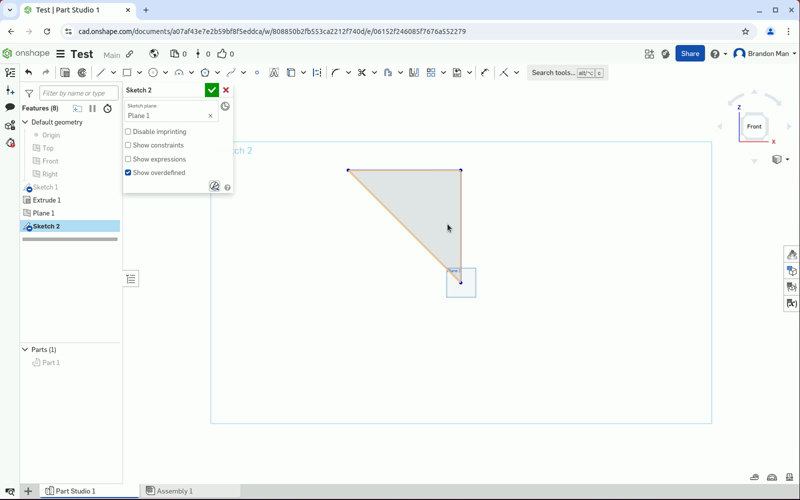
mouse_move(73, 352)
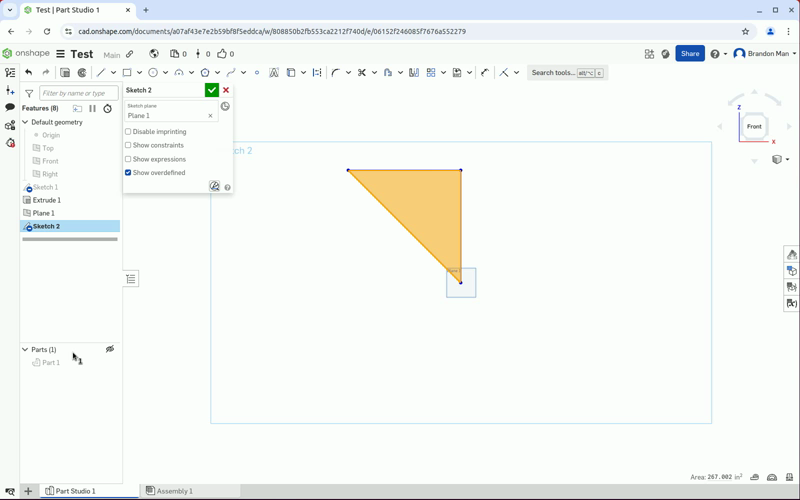
key(shift+y)
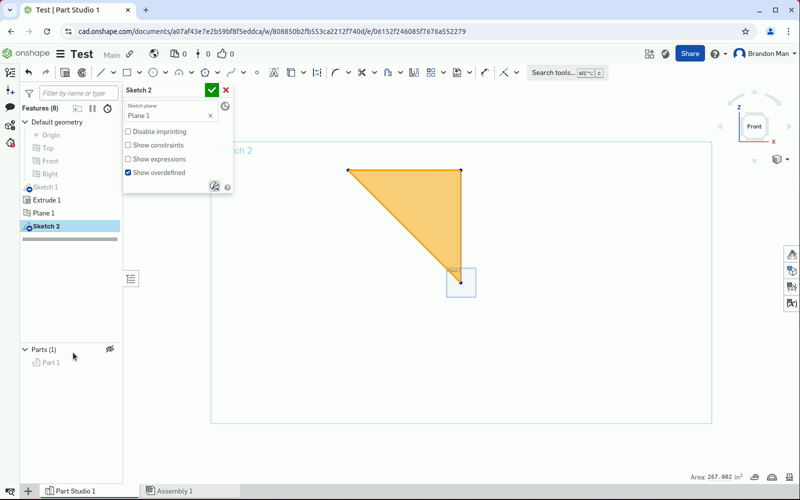
key(shift+e)
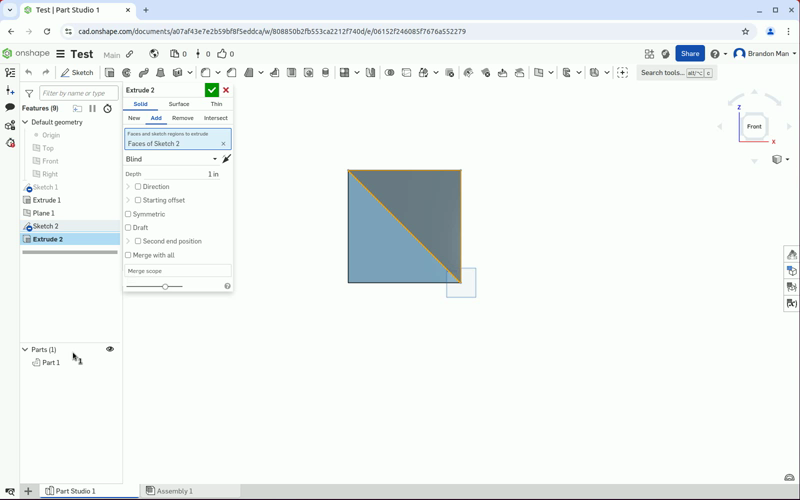
mouse_move(143, 106)
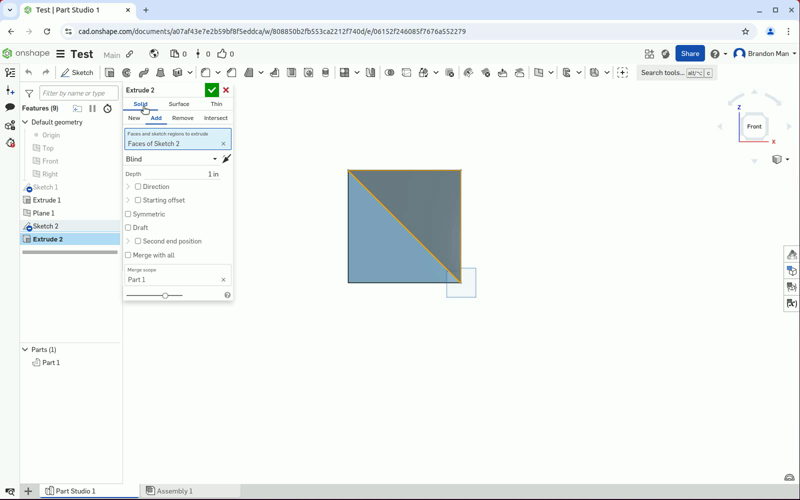
click(143, 106)
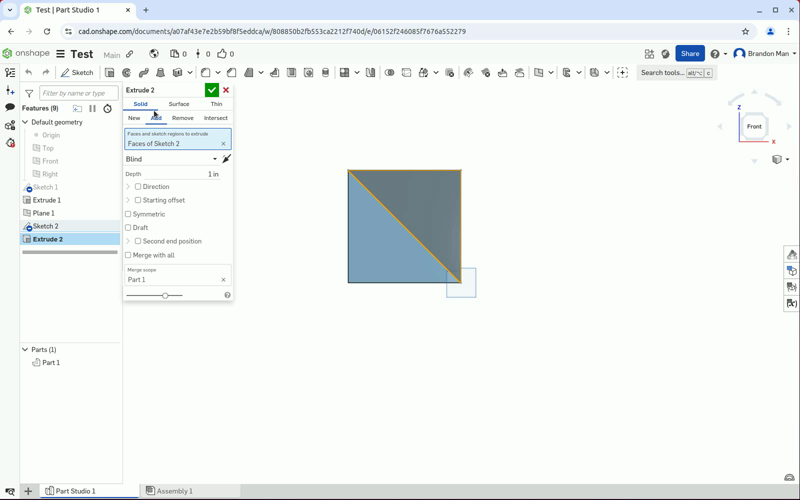
mouse_move(186, 120)
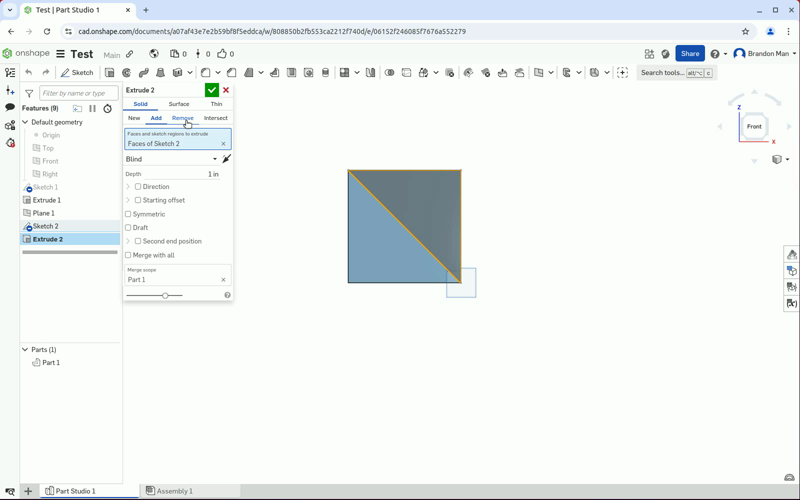
click(186, 120)
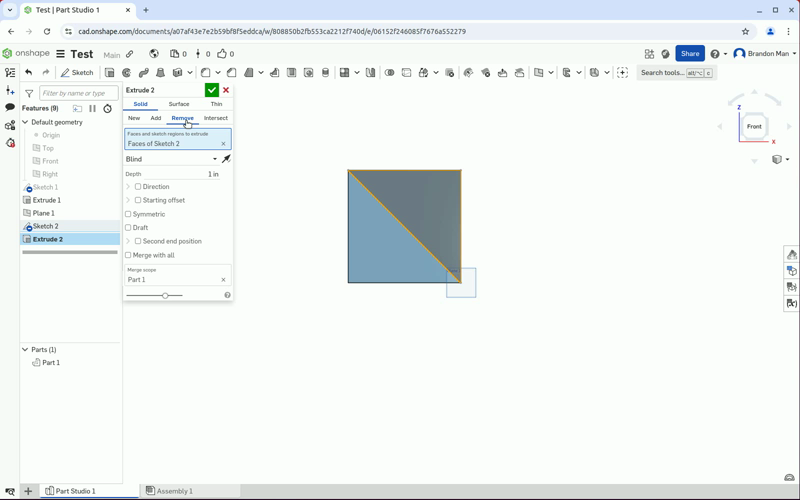
key(tab, 4)
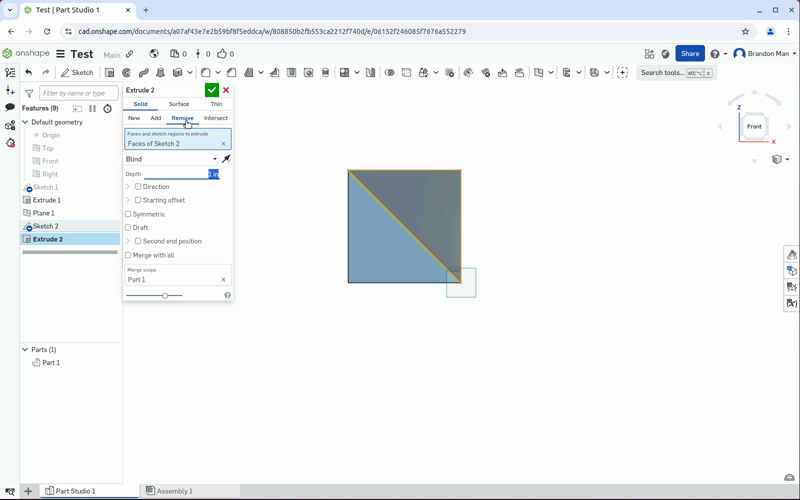
text(23.108)
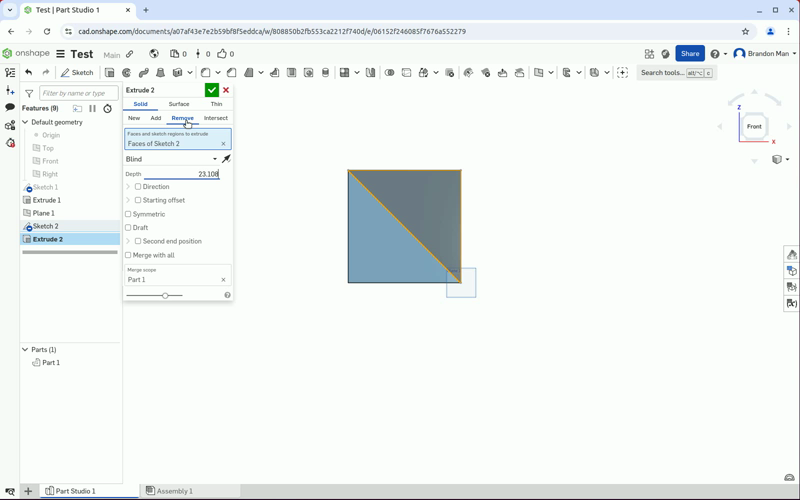
key(tab, 6)
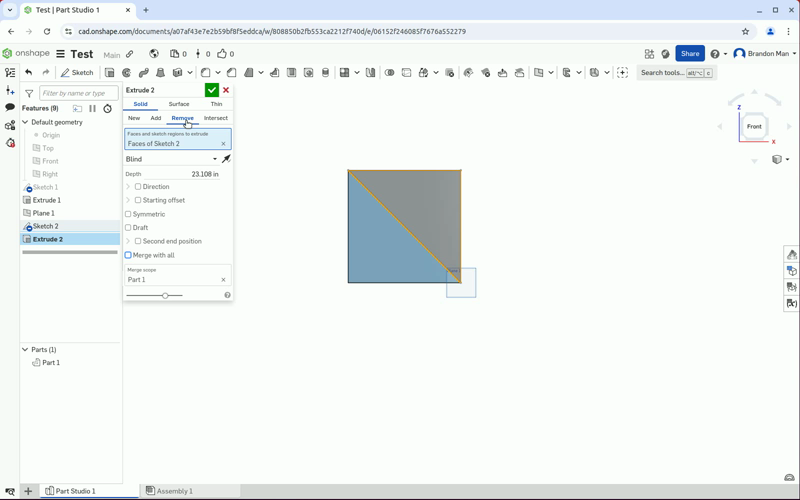
key(space)
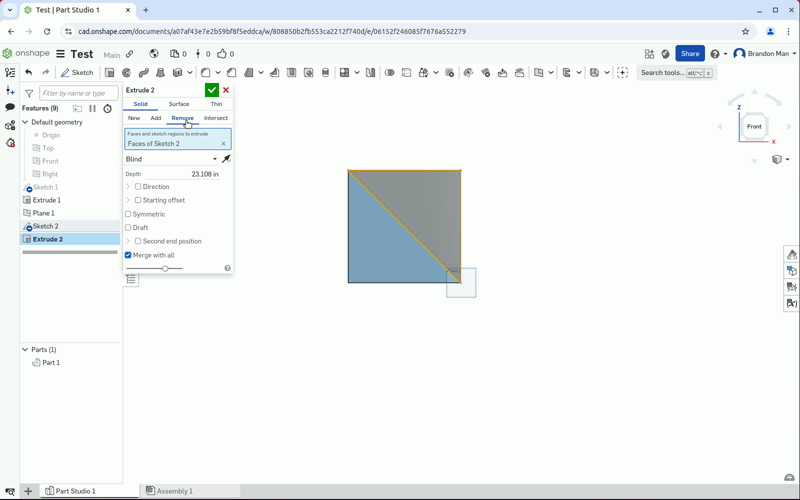
key(enter)
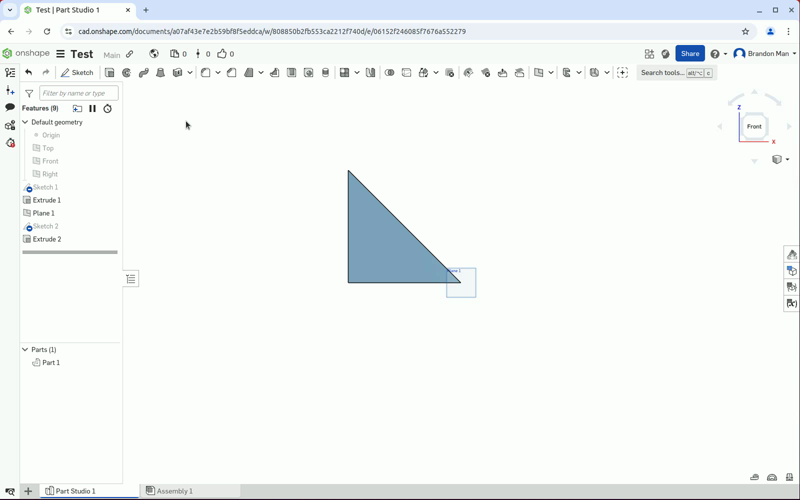
key(shift+h)
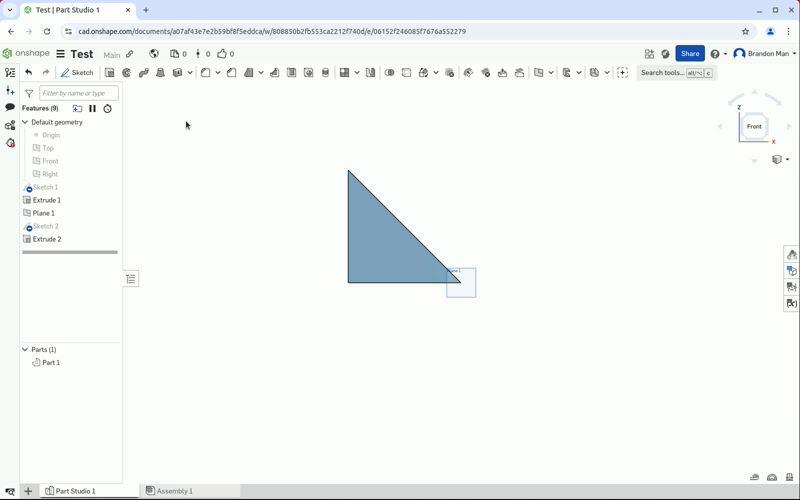
key(shift+h)
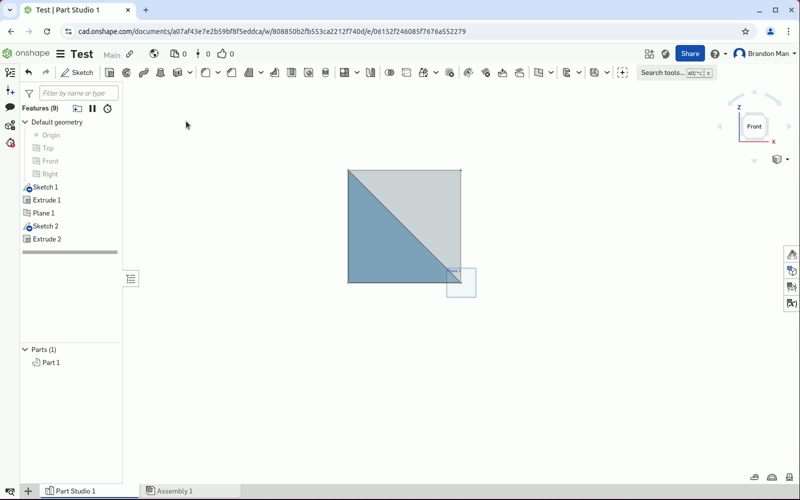
key(shift+7)
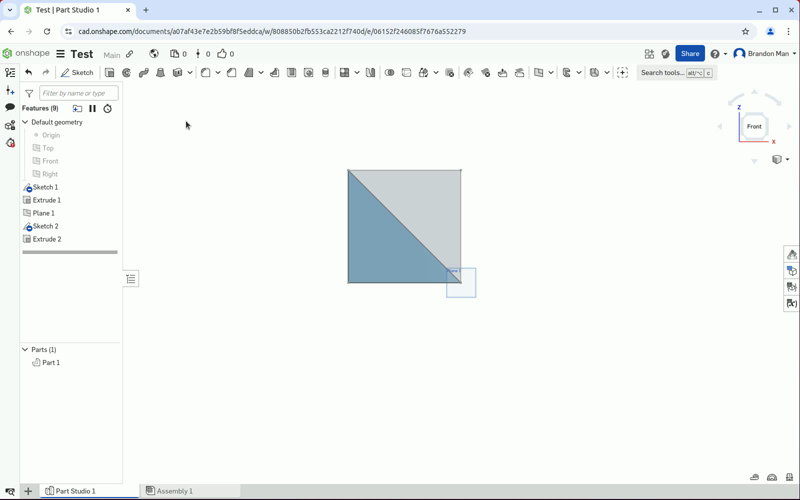
key(left, 2)
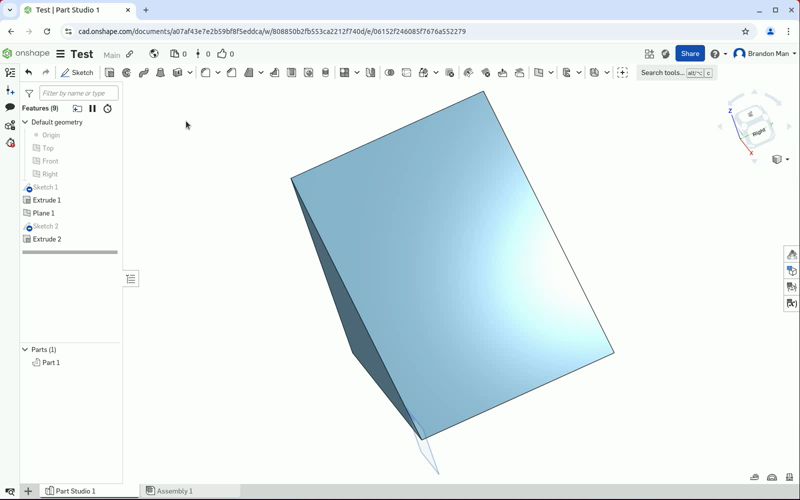
key(down, 2)
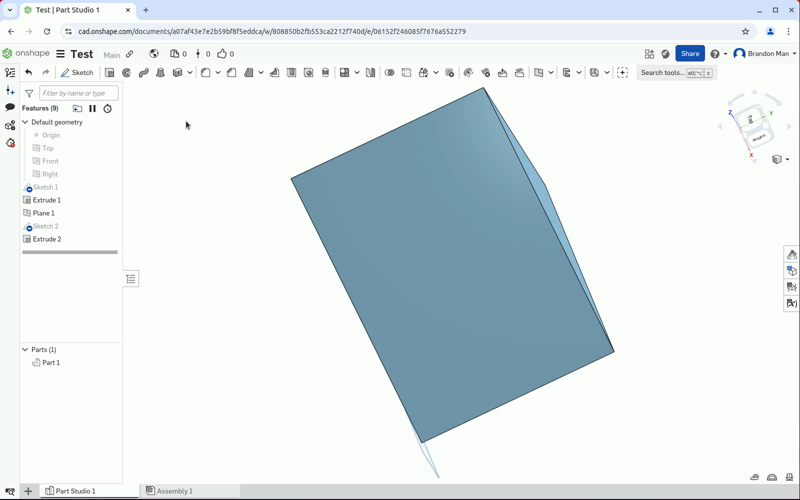
key(up, 2)
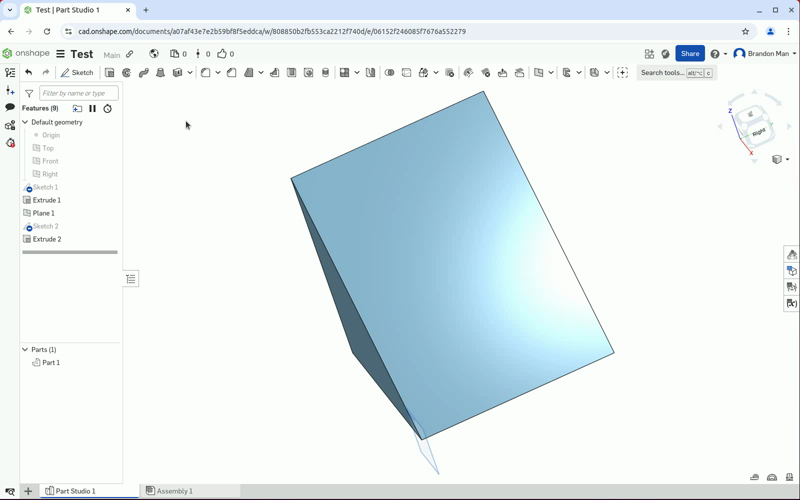
key(right, 2)
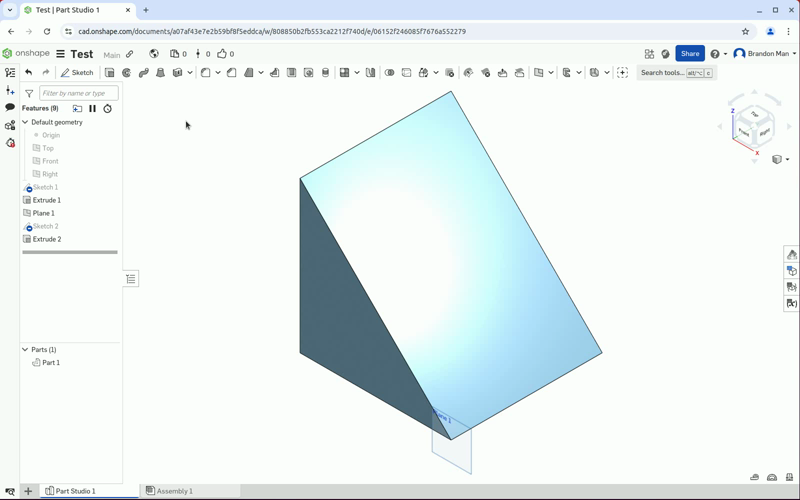
mouse_move(73, 189)
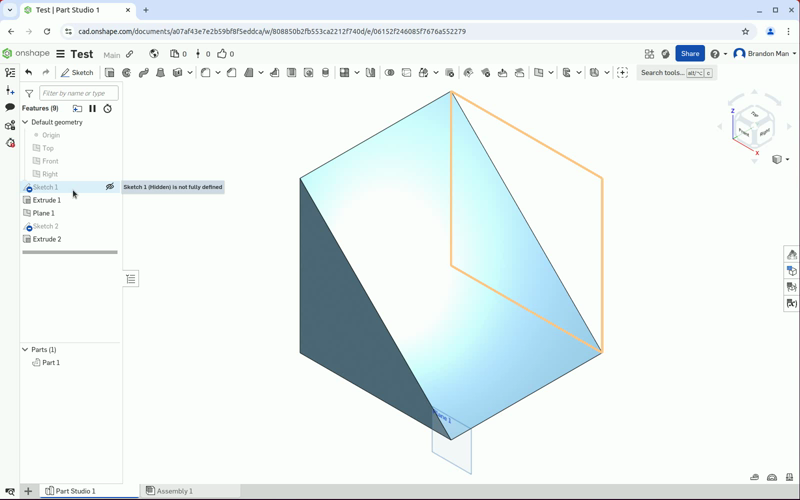
click(73, 189)